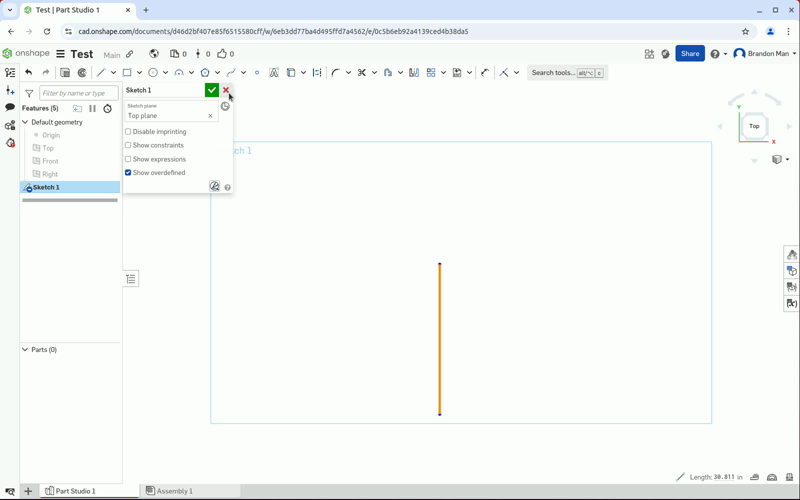
key(shift+h)
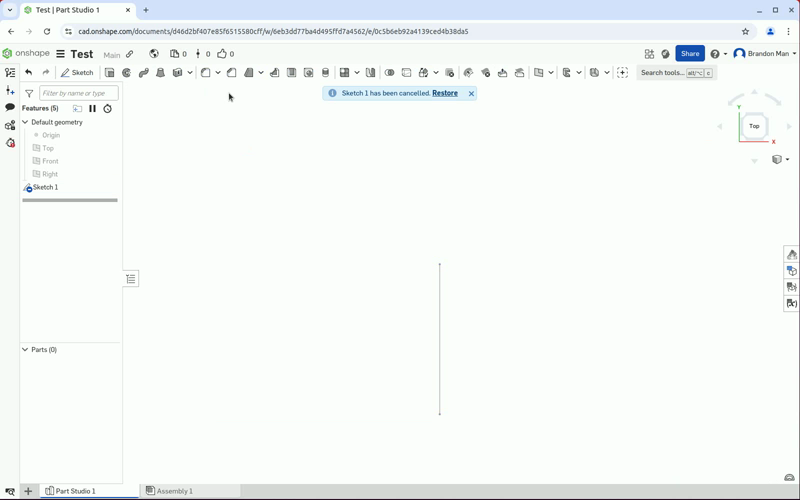
key(shift+s)
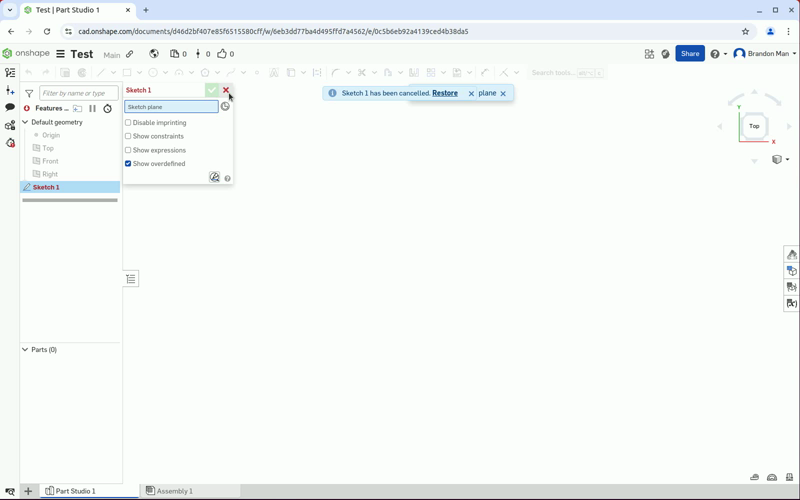
mouse_move(73, 150)
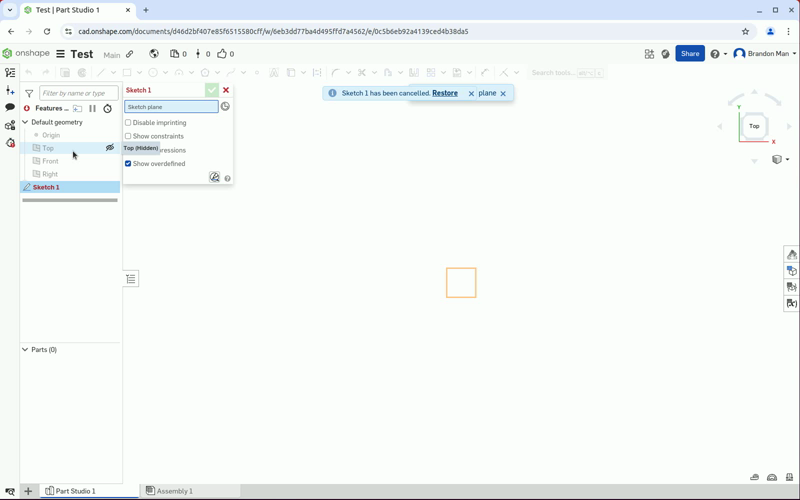
click(73, 150)
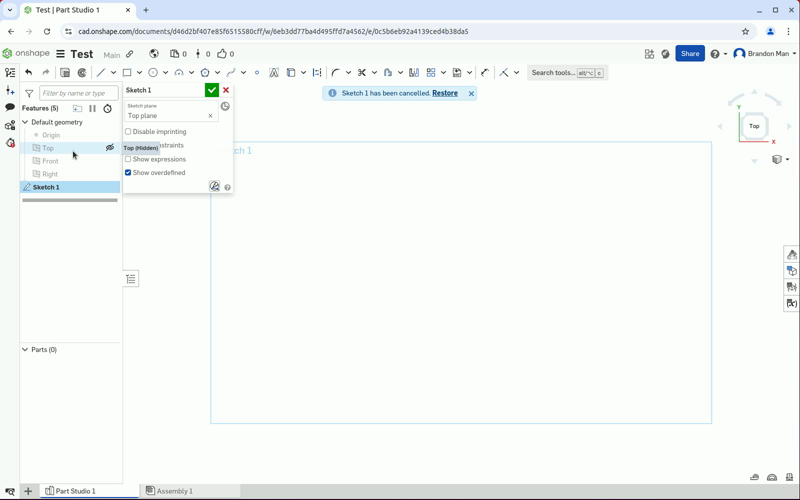
mouse_move(73, 352)
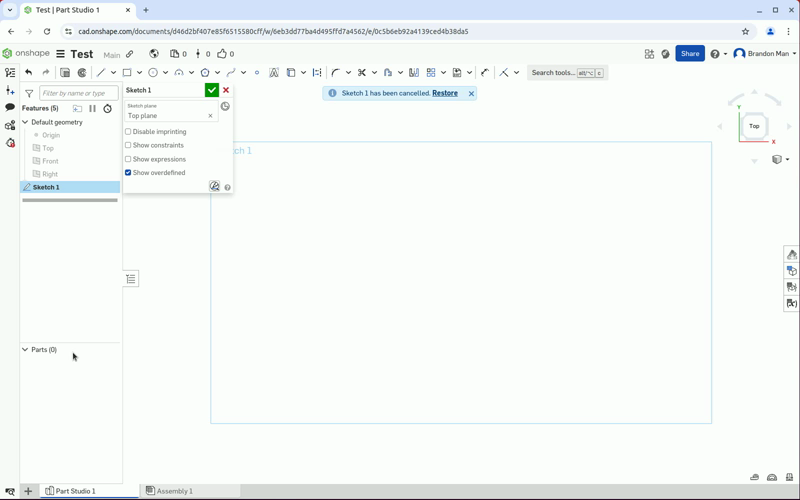
key(y)
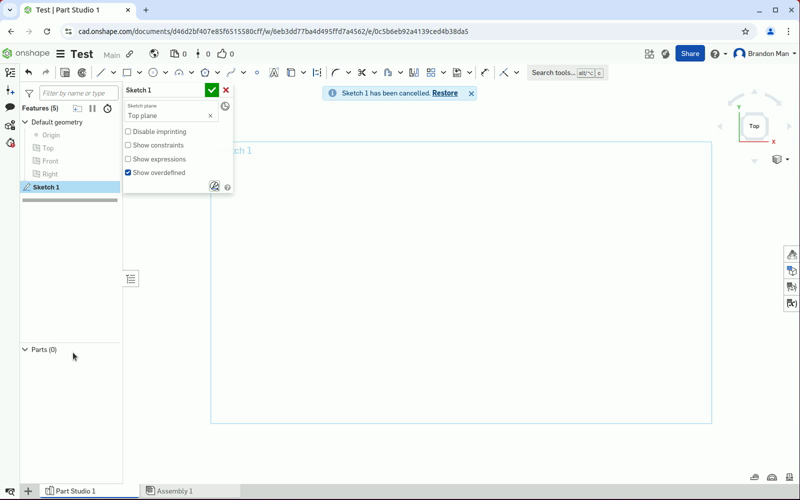
key(l)
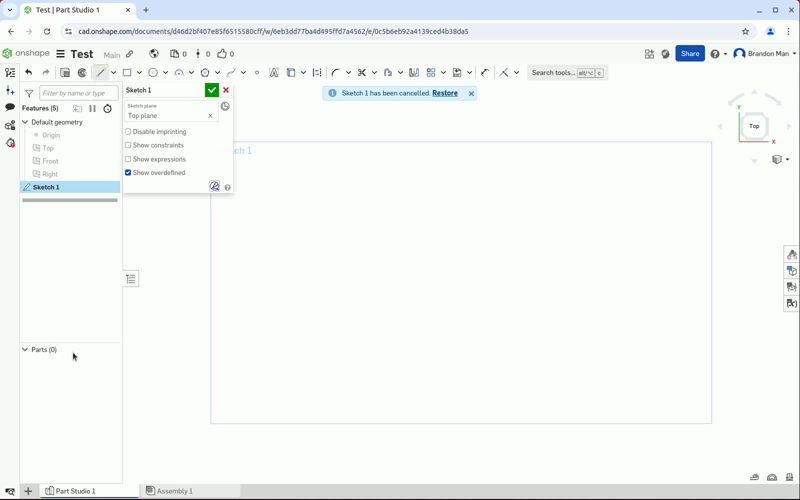
key_down(shift)
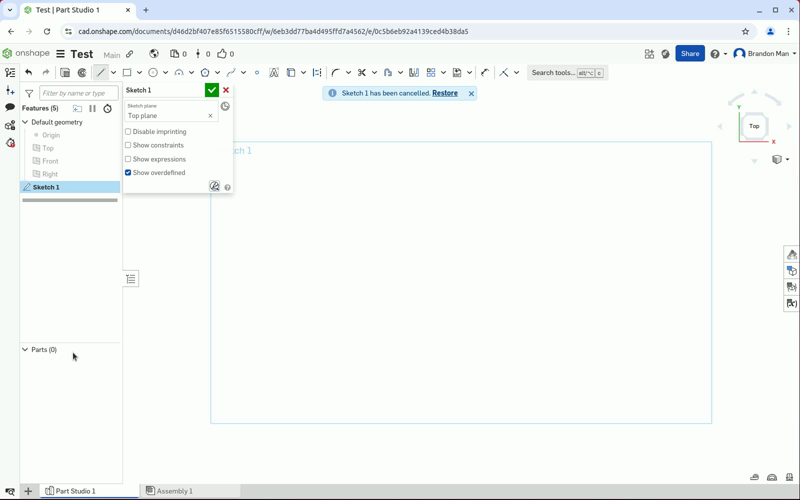
mouse_move(359, 395)
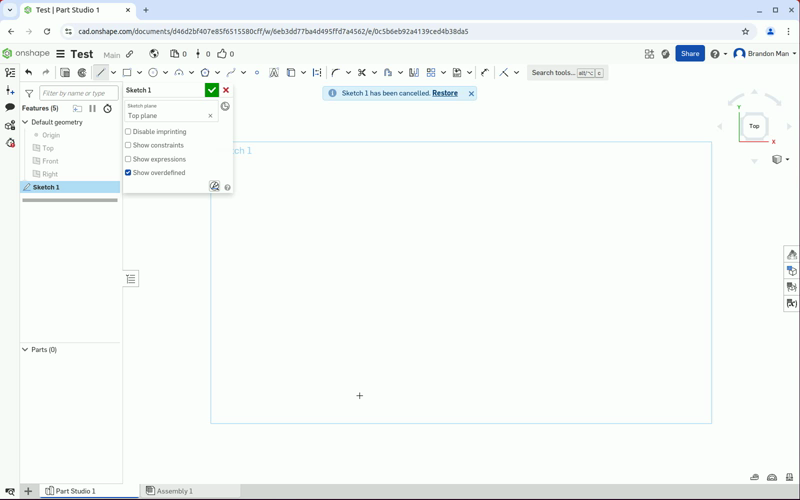
click(359, 395)
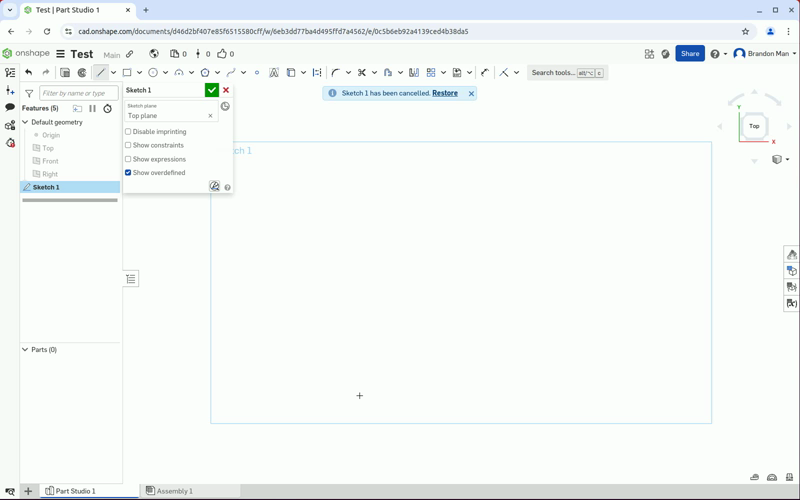
key_up(shift)
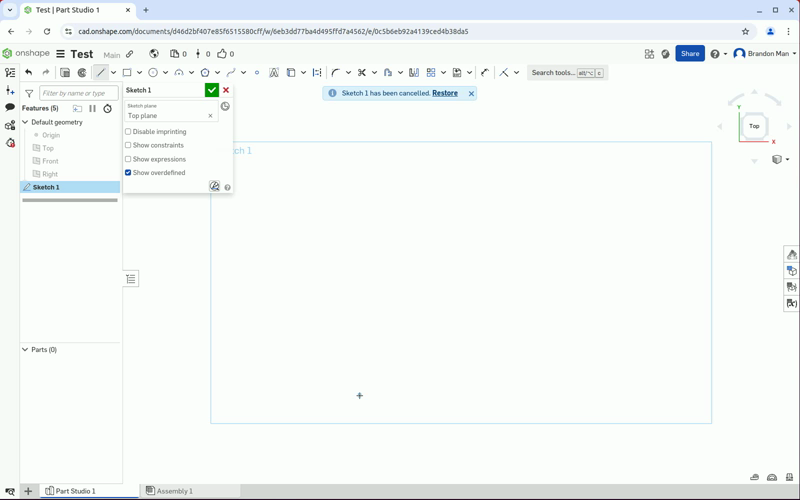
key_down(shift)
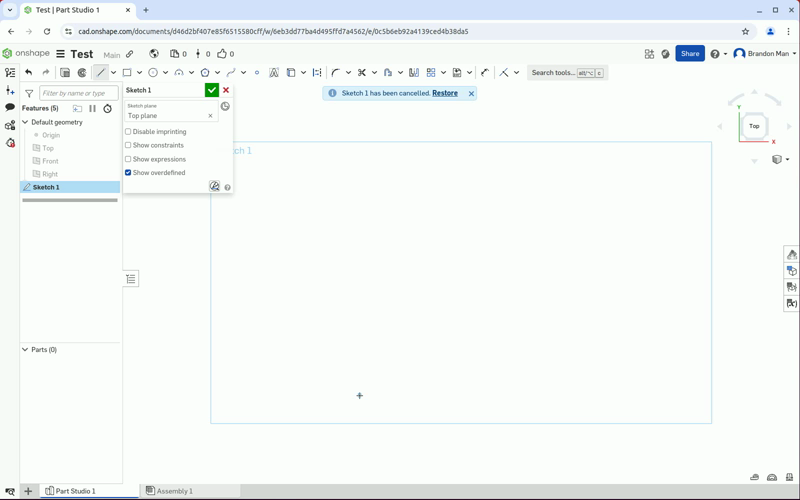
mouse_move(461, 395)
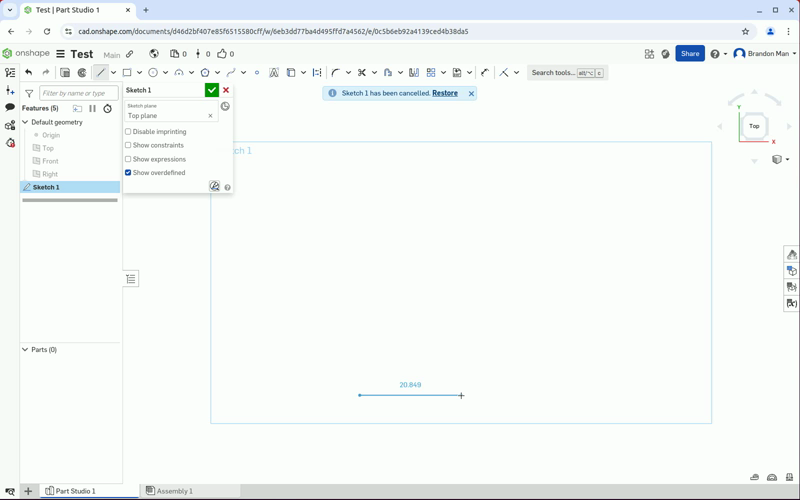
click(461, 395)
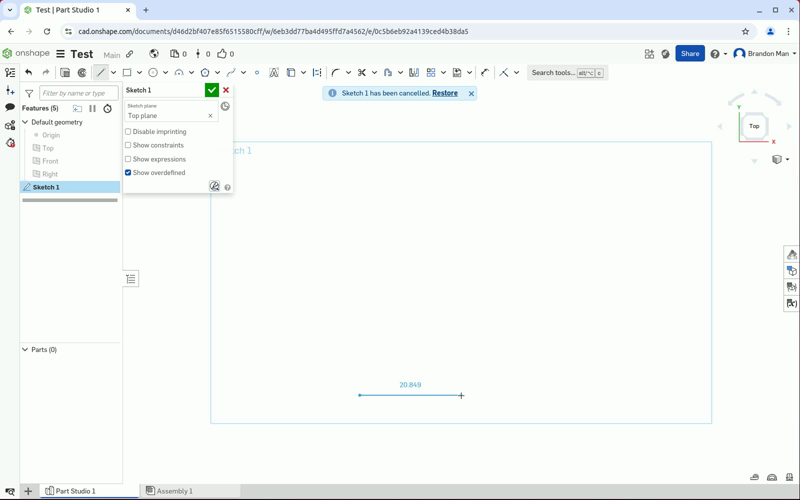
key_up(shift)
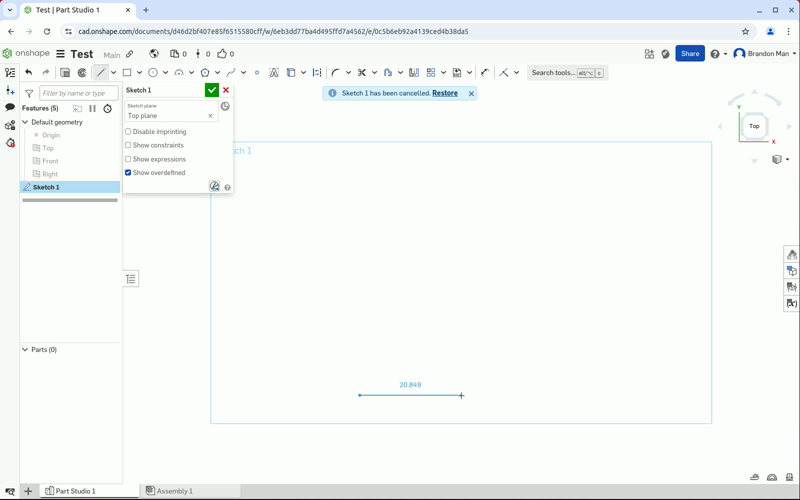
key_down(shift)
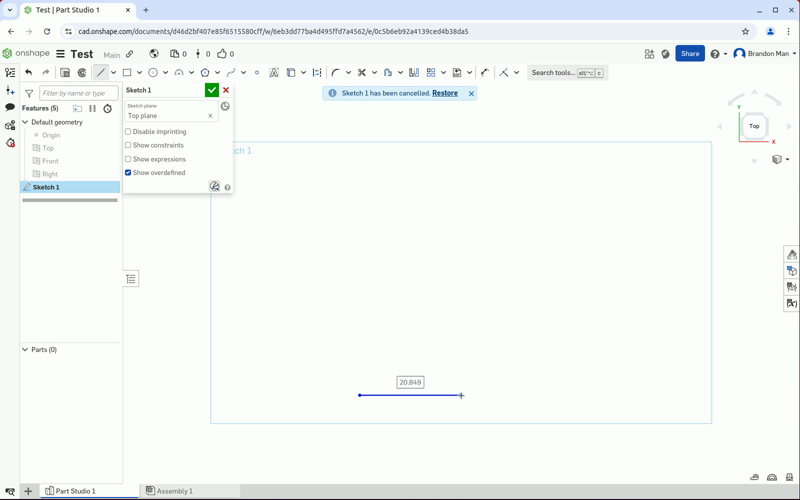
mouse_move(461, 171)
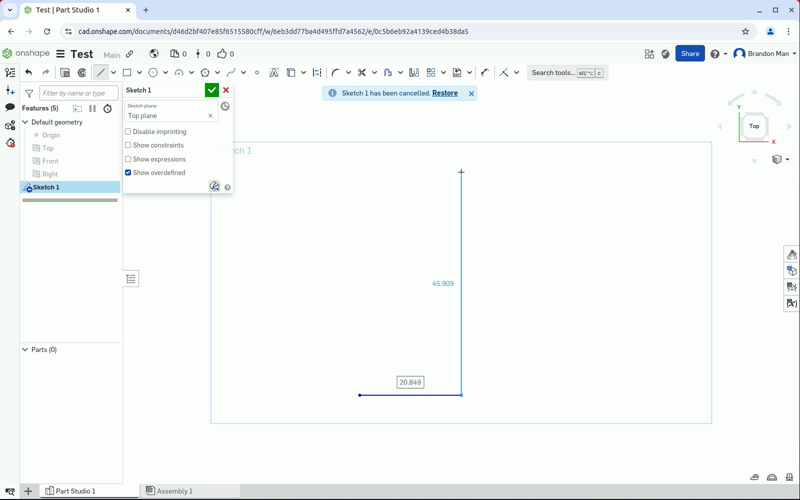
click(461, 171)
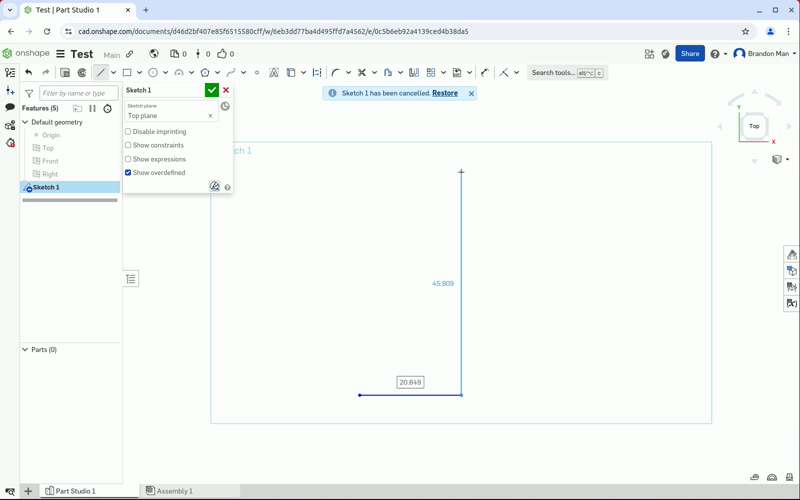
key_up(shift)
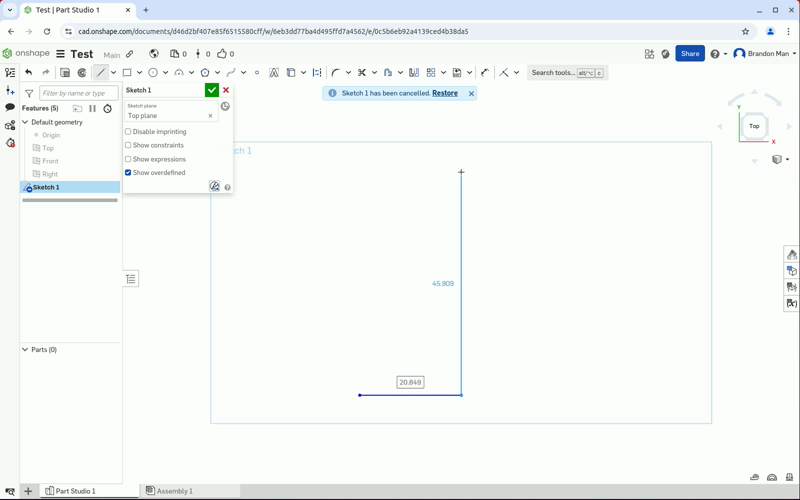
key_down(shift)
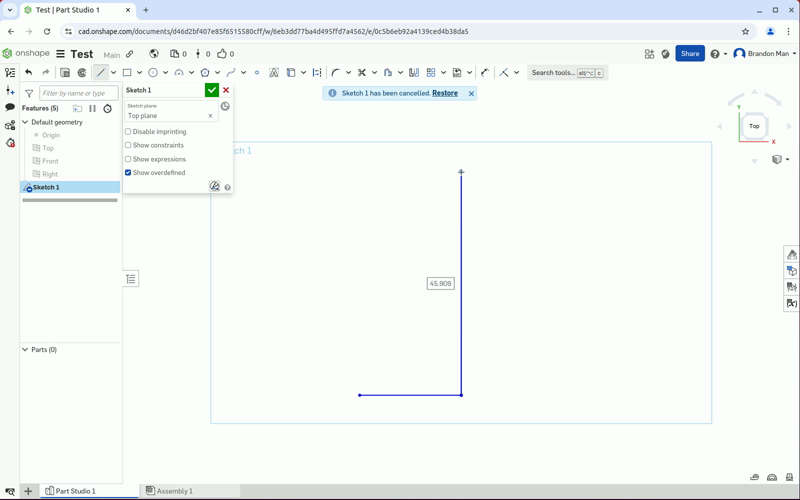
mouse_move(359, 171)
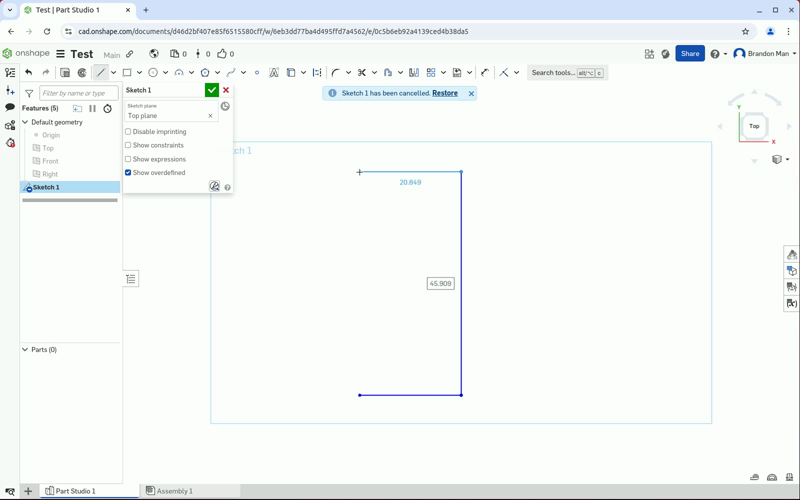
click(359, 171)
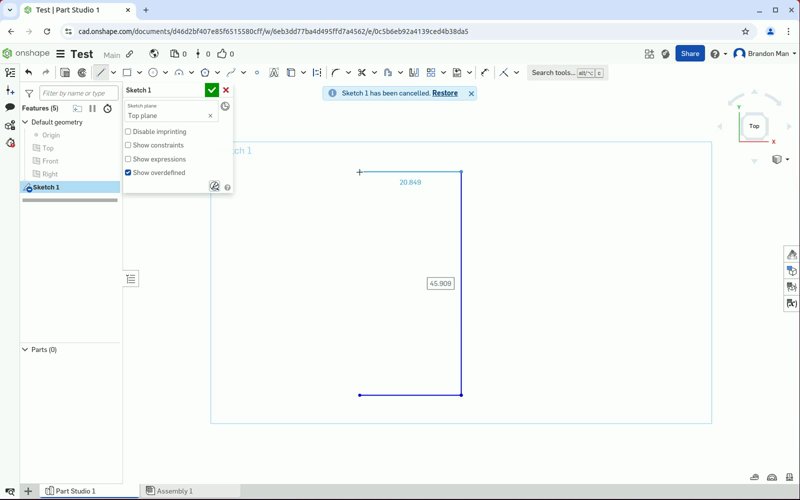
key_up(shift)
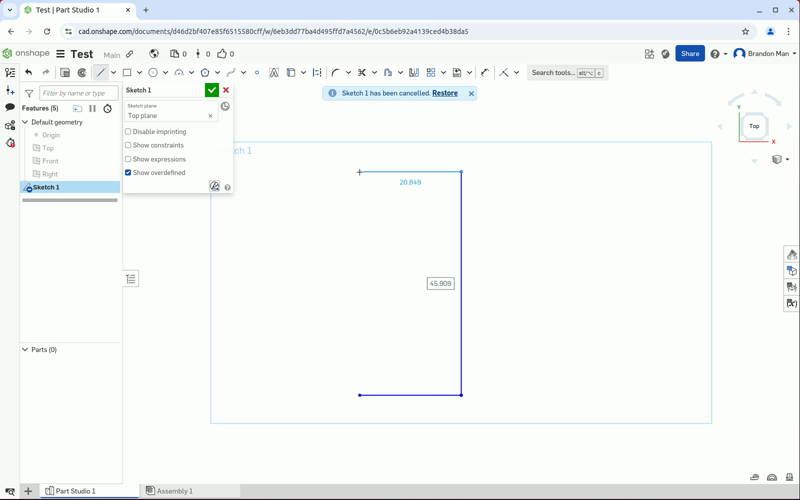
key_down(shift)
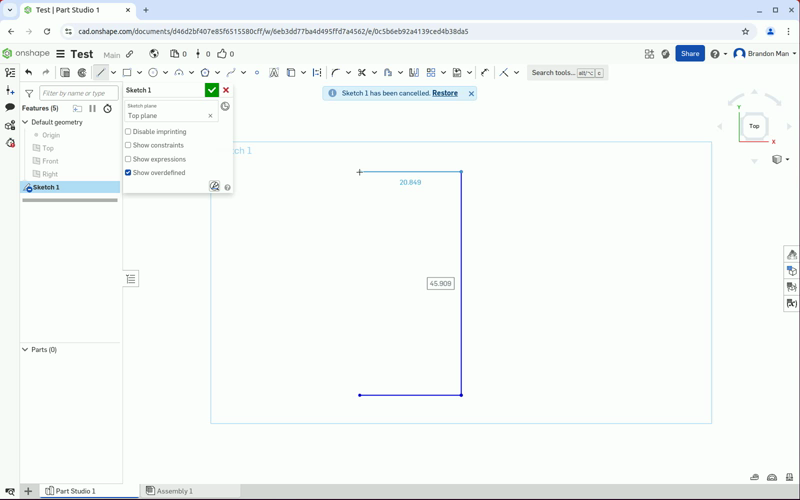
mouse_move(359, 395)
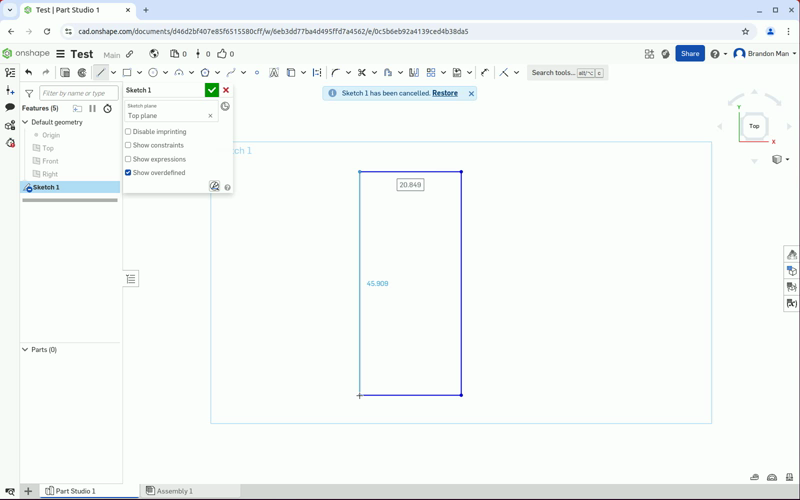
key_up(shift)
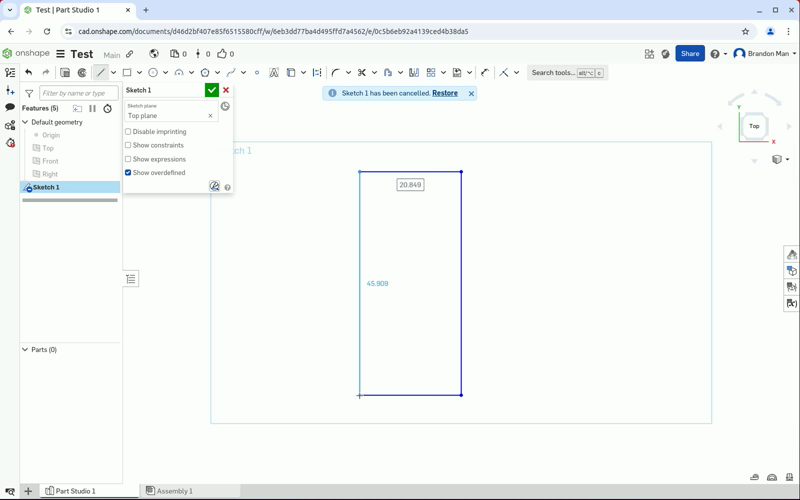
click(359, 395)
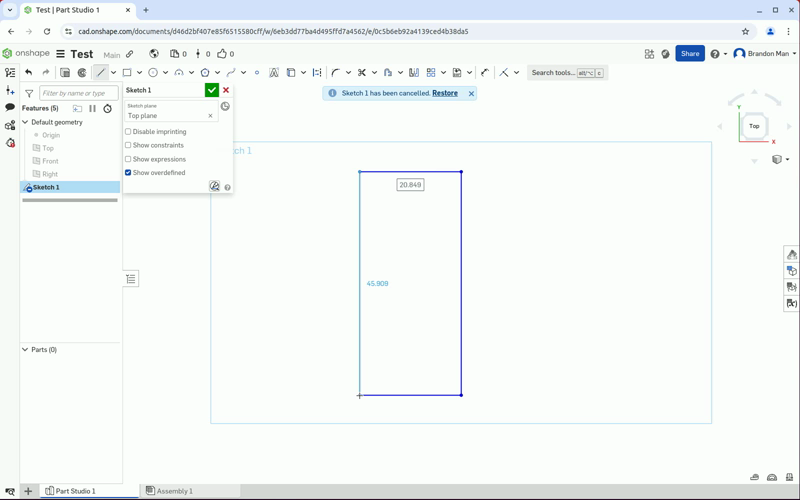
key(esc)
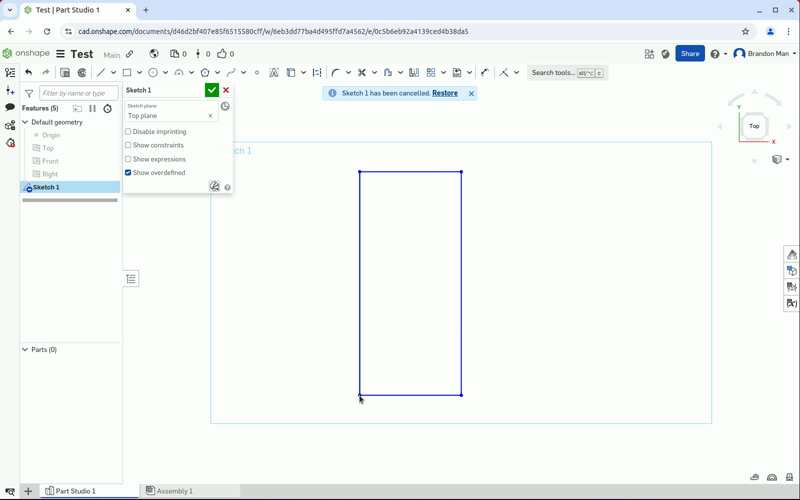
mouse_move(440, 379)
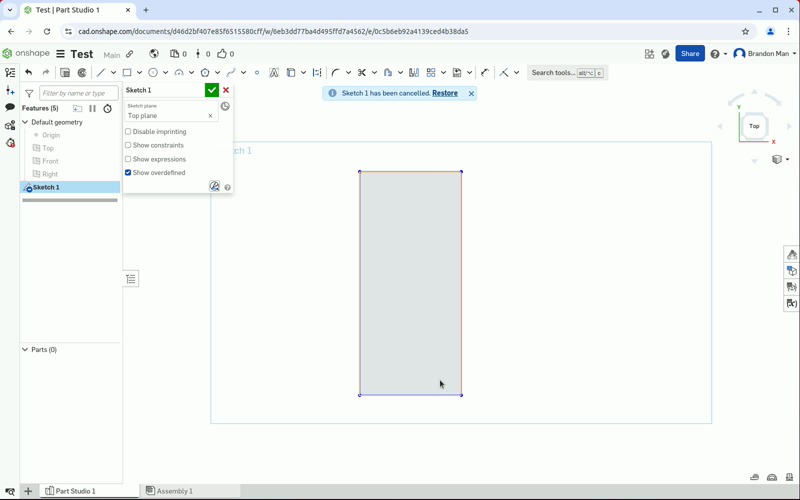
click(440, 379)
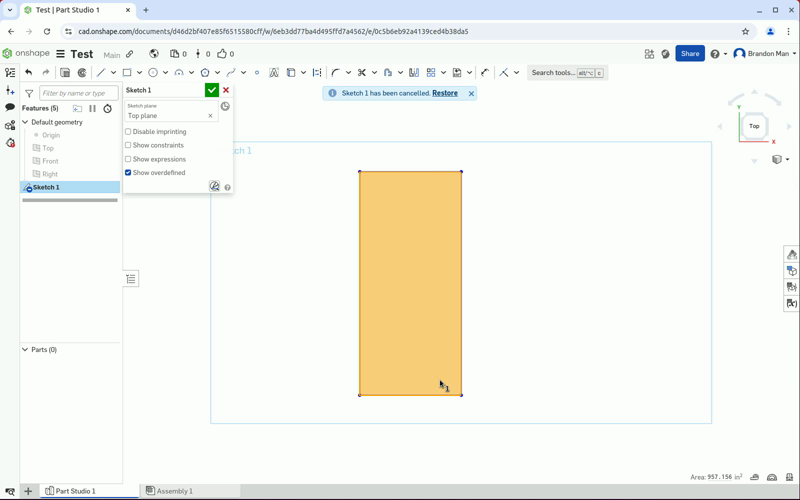
mouse_move(73, 352)
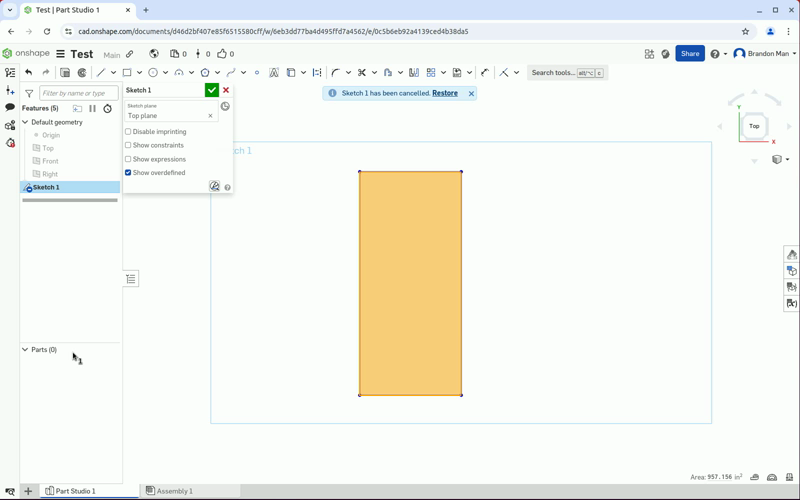
key(shift+y)
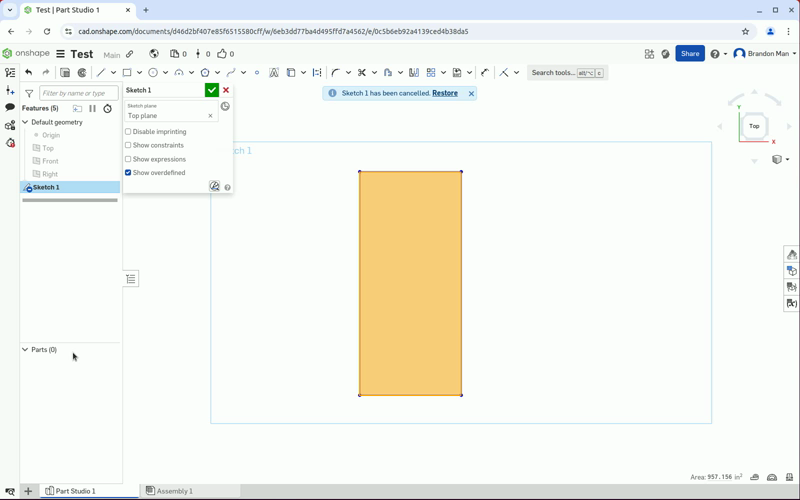
key(shift+e)
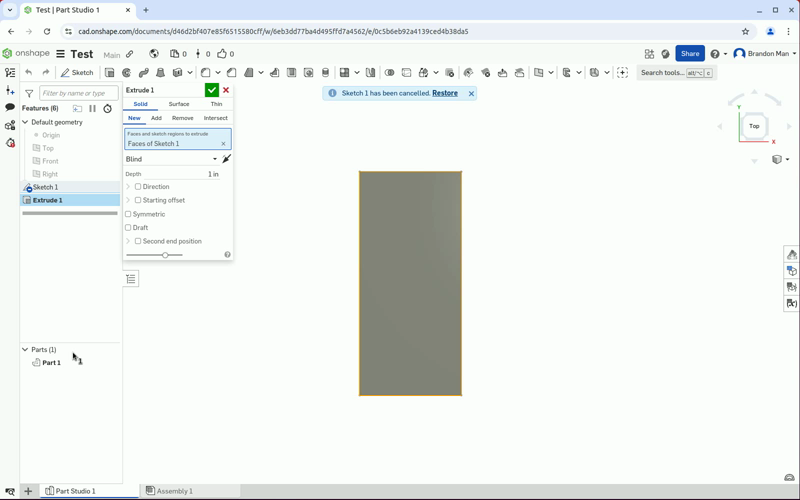
mouse_move(143, 106)
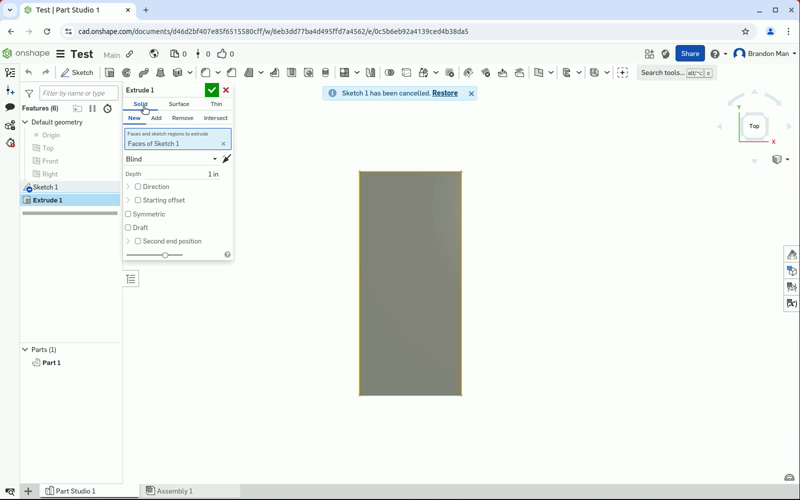
click(143, 106)
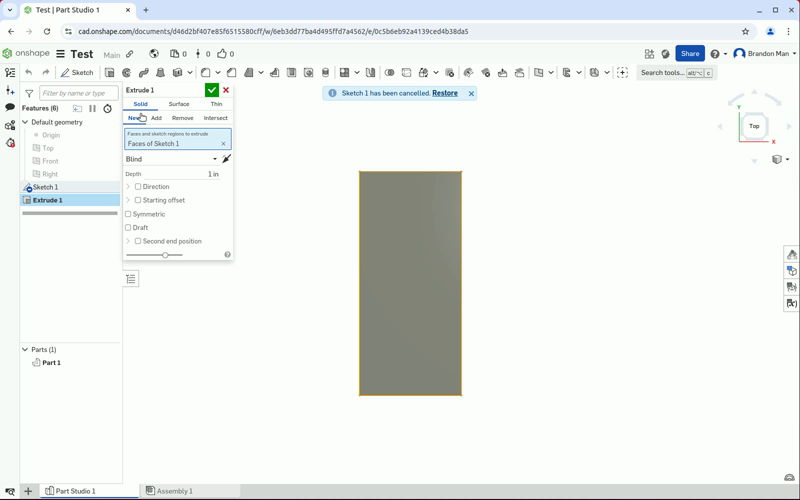
mouse_move(137, 120)
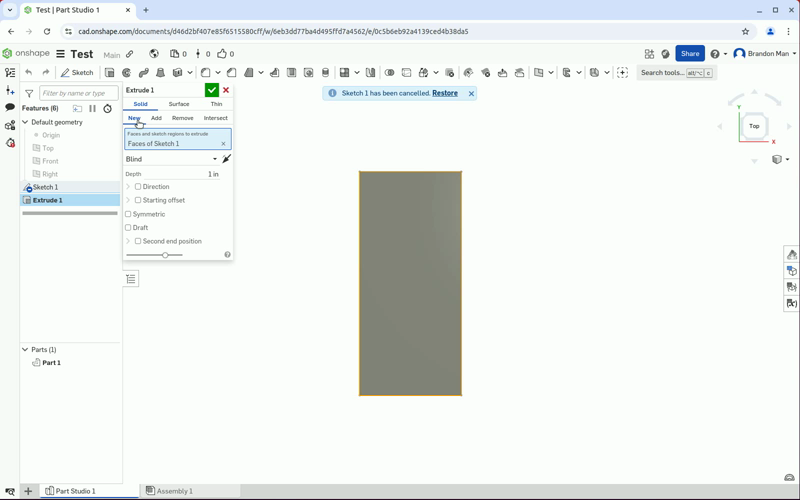
click(137, 120)
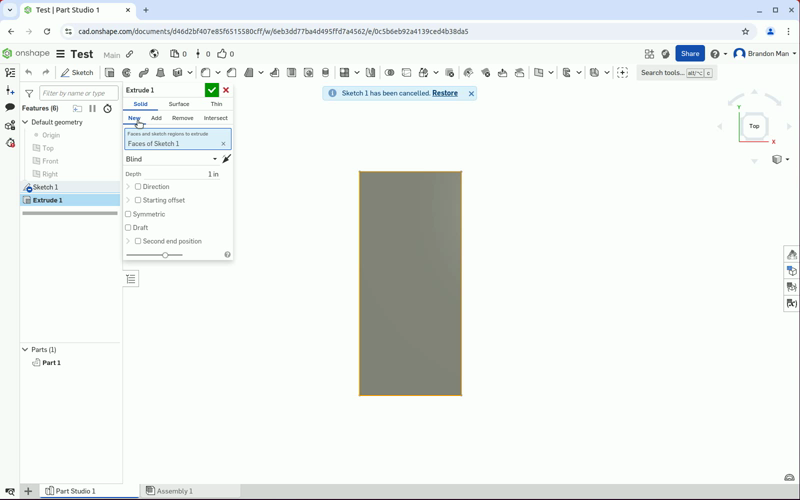
key(tab, 4)
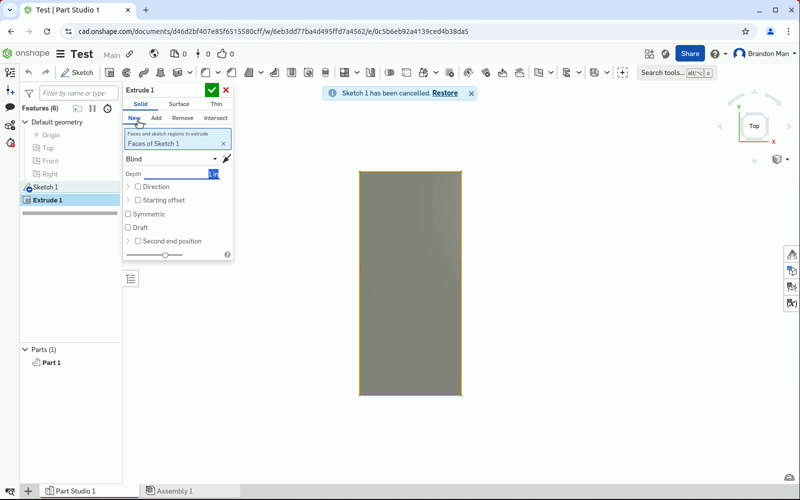
text(14.683)
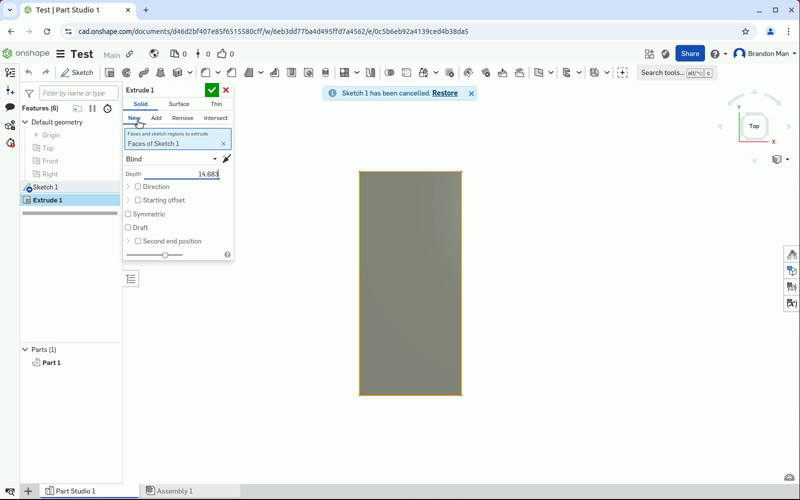
key(enter)
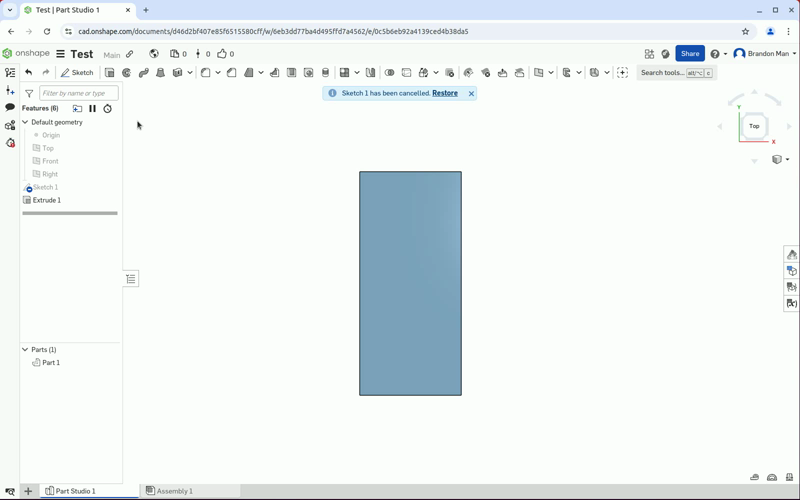
key(shift+h)
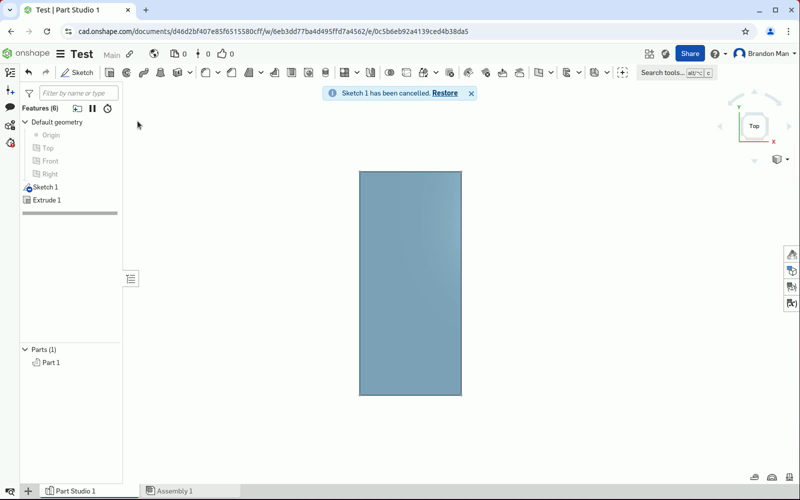
key(shift+h)
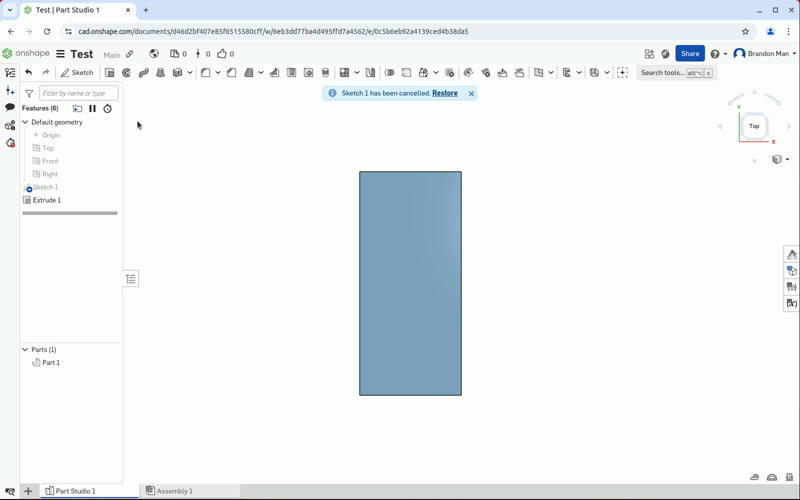
mouse_move(73, 189)
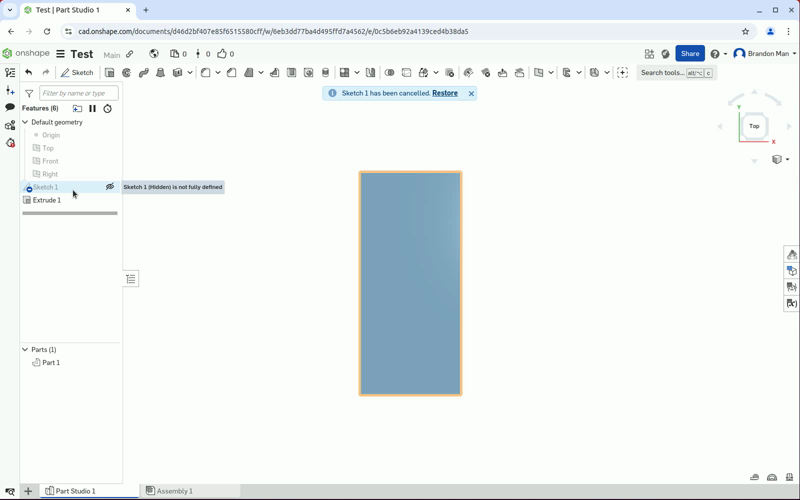
click(73, 189)
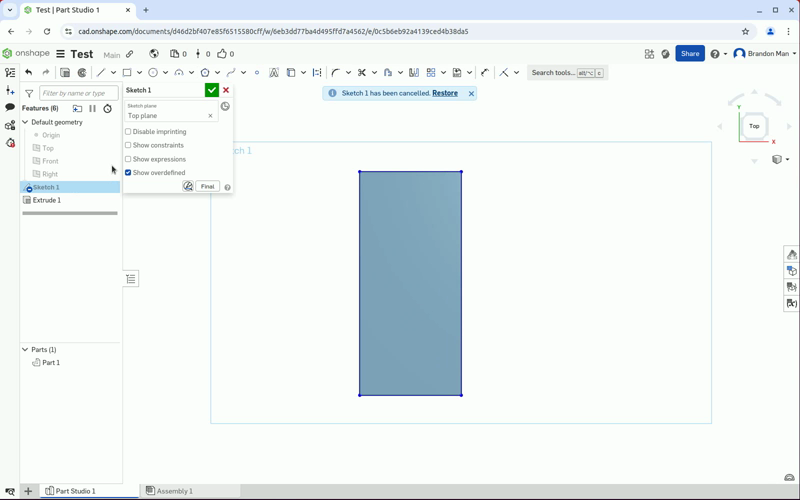
mouse_move(229, 92)
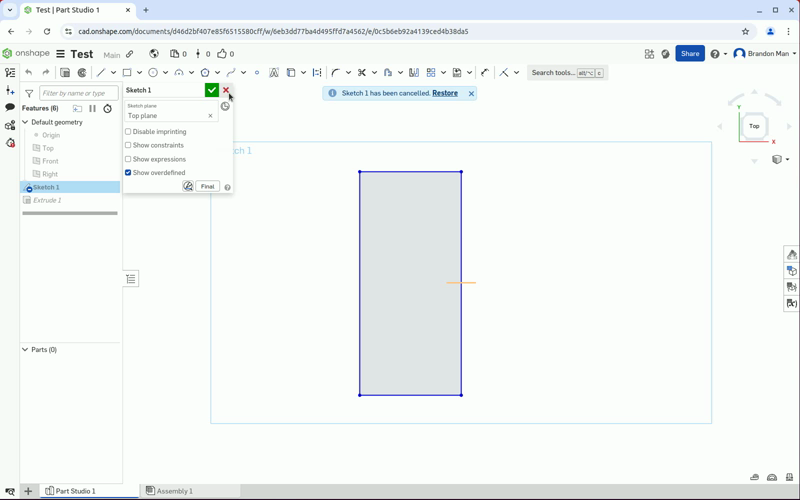
click(229, 92)
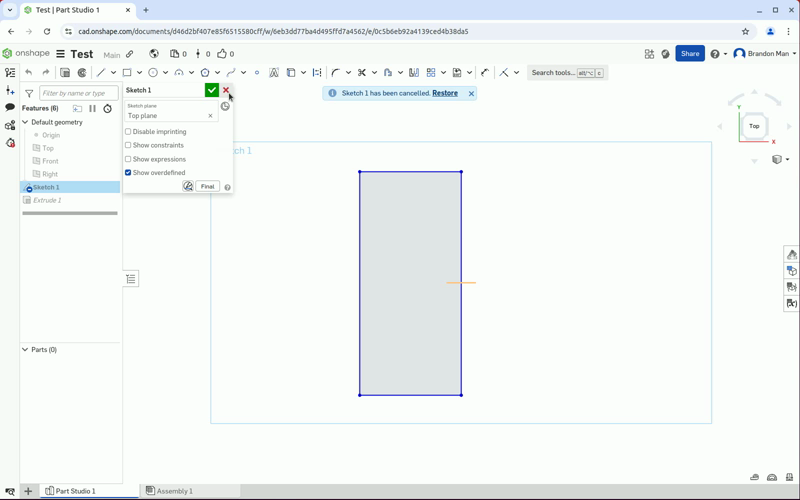
key(shift+s)
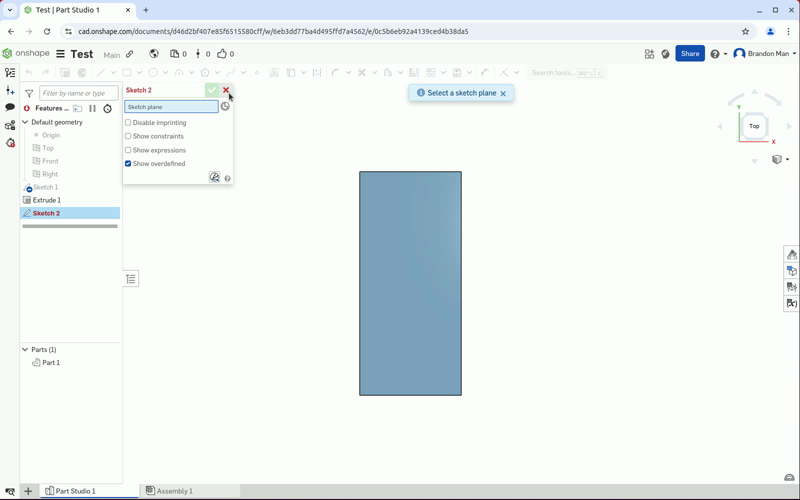
mouse_move(73, 150)
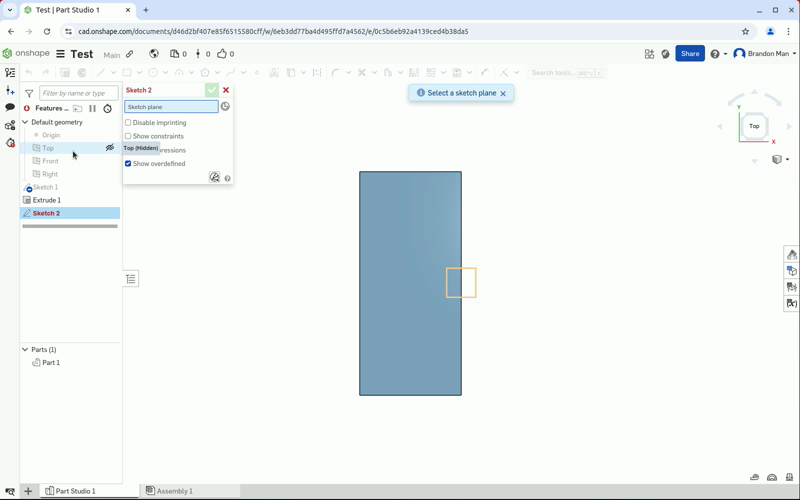
click(73, 150)
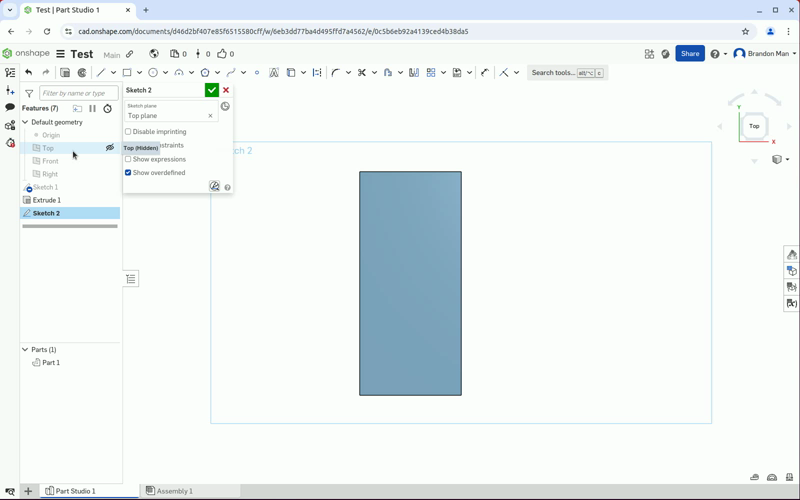
mouse_move(73, 352)
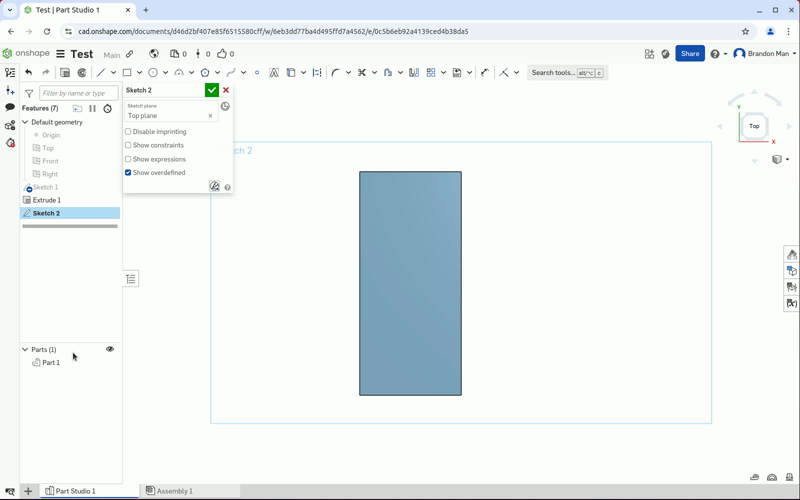
key(y)
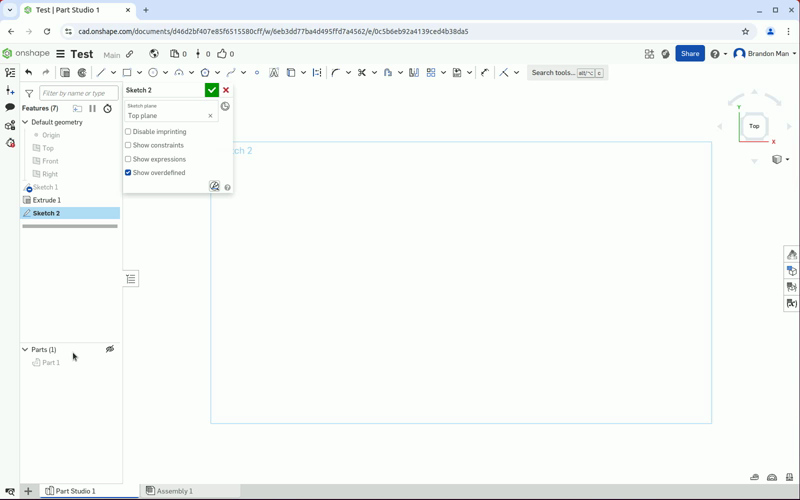
key(l)
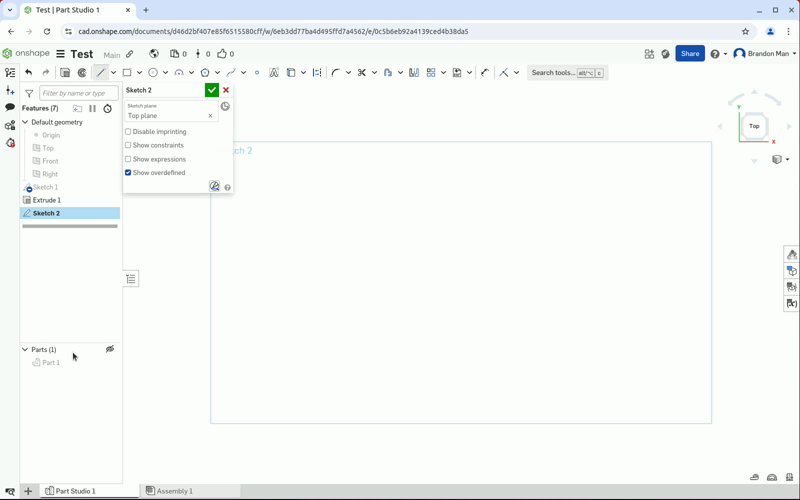
key_down(shift)
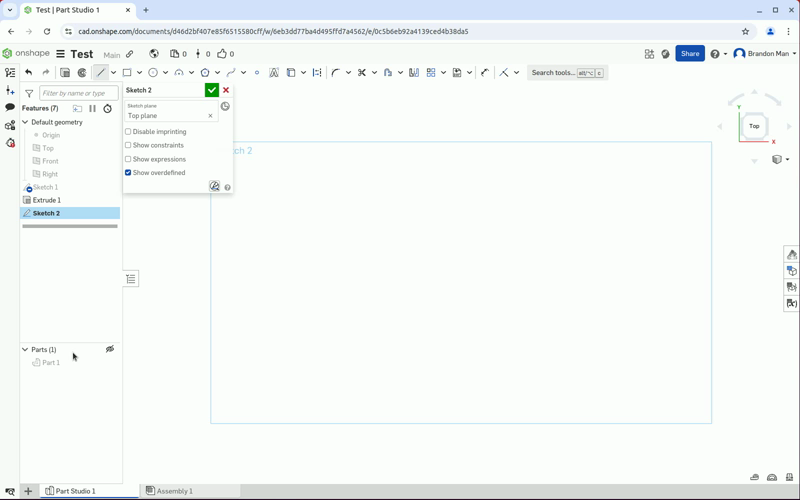
mouse_move(460, 395)
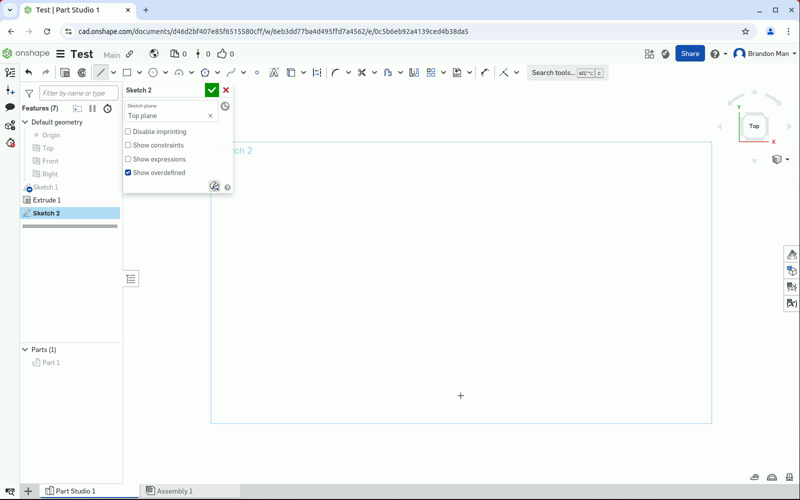
click(460, 395)
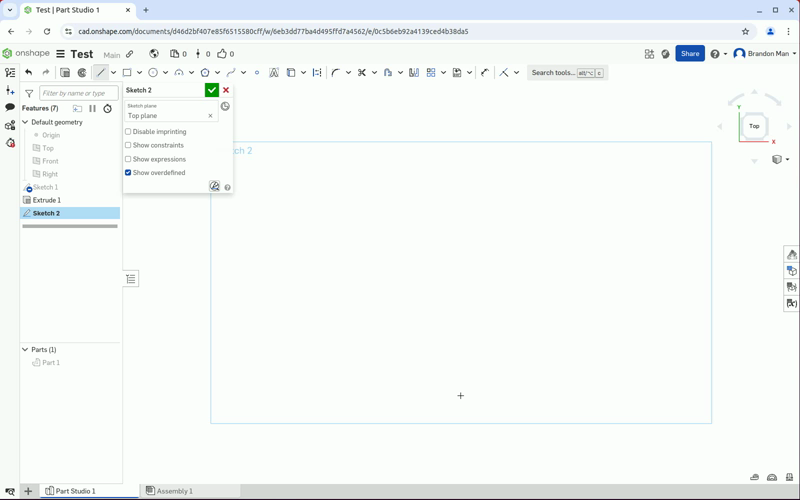
key_up(shift)
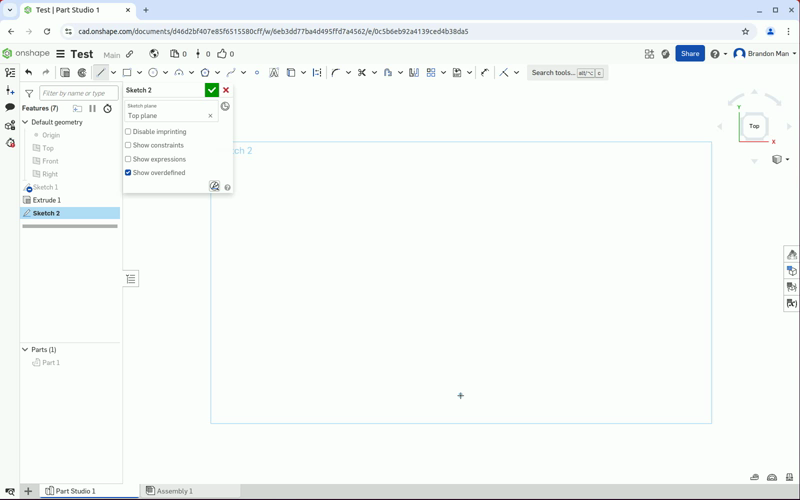
key_down(shift)
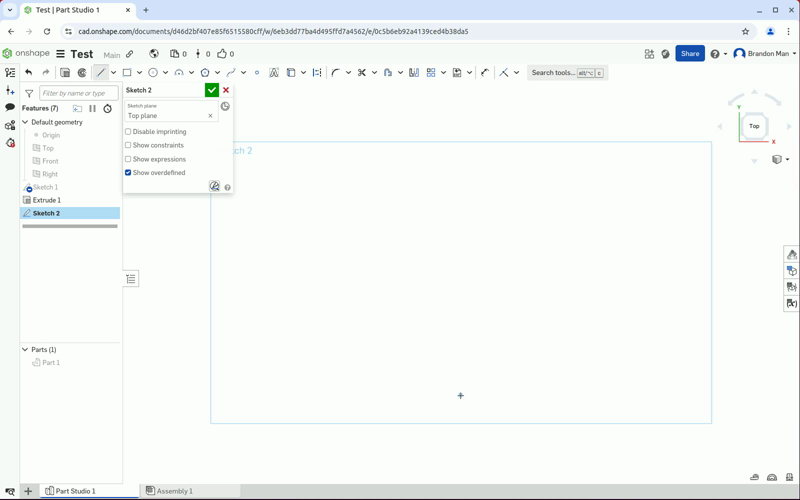
mouse_move(562, 395)
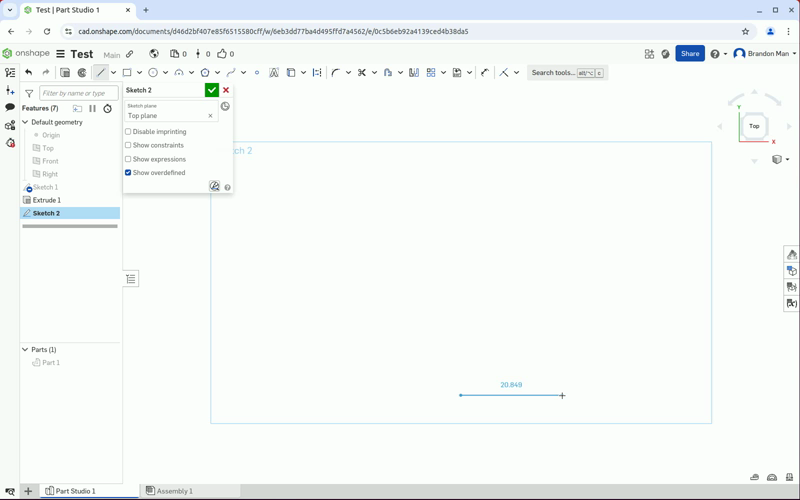
click(562, 395)
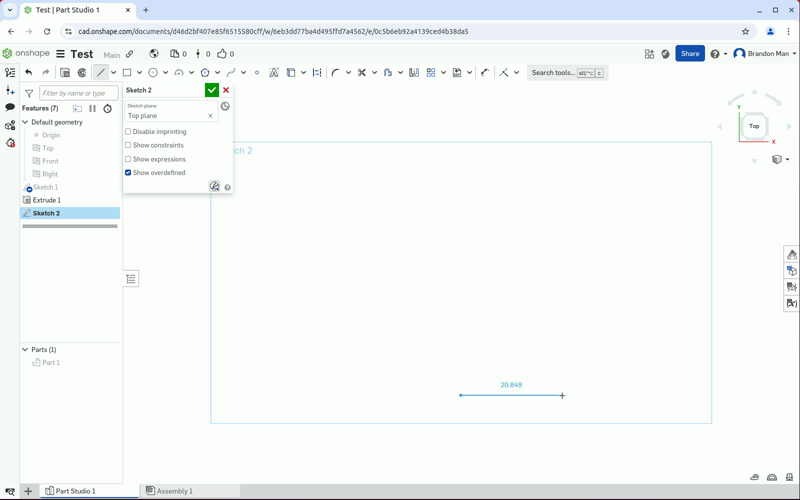
key_up(shift)
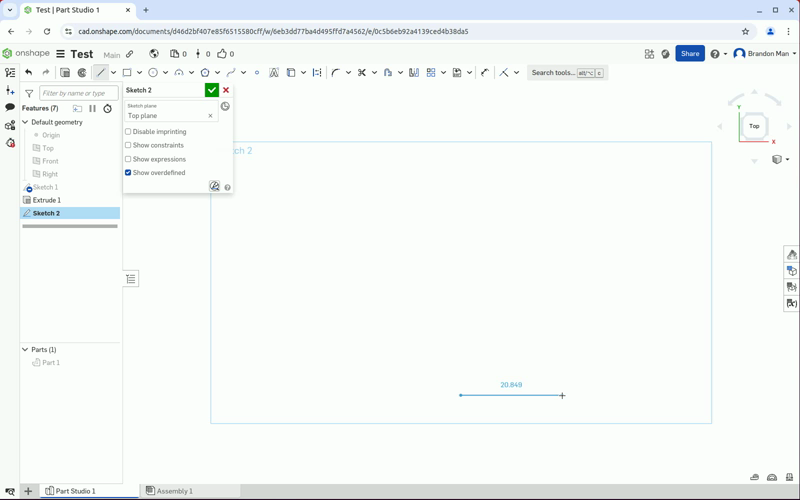
key_down(shift)
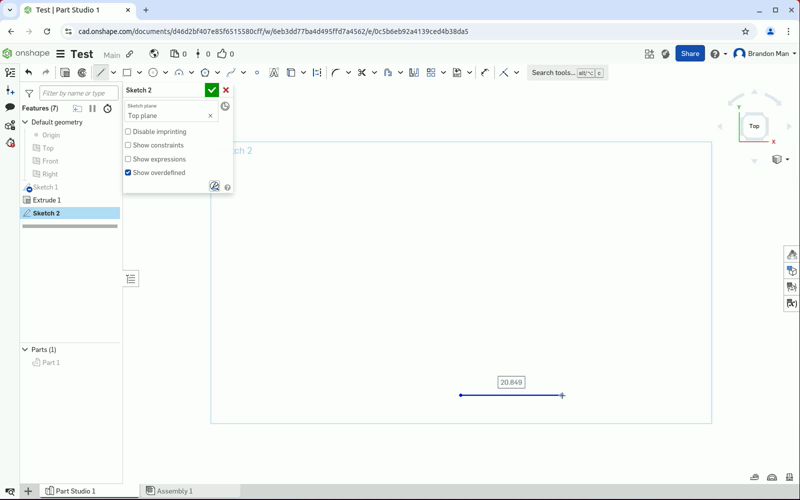
mouse_move(562, 171)
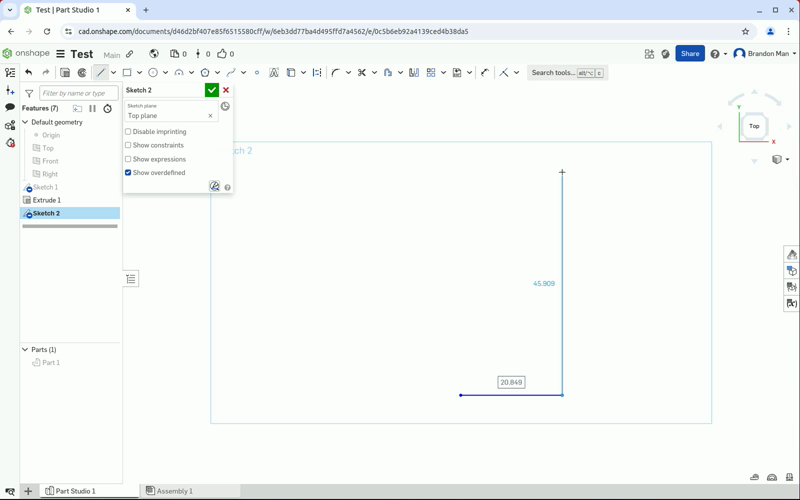
click(562, 171)
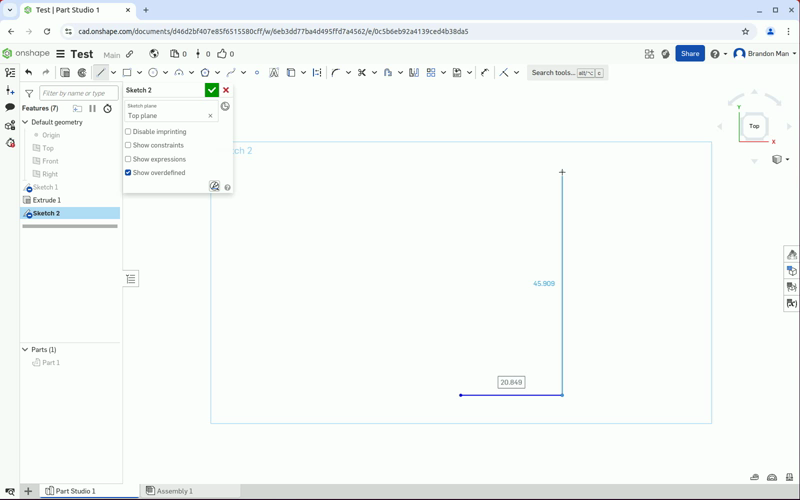
key_up(shift)
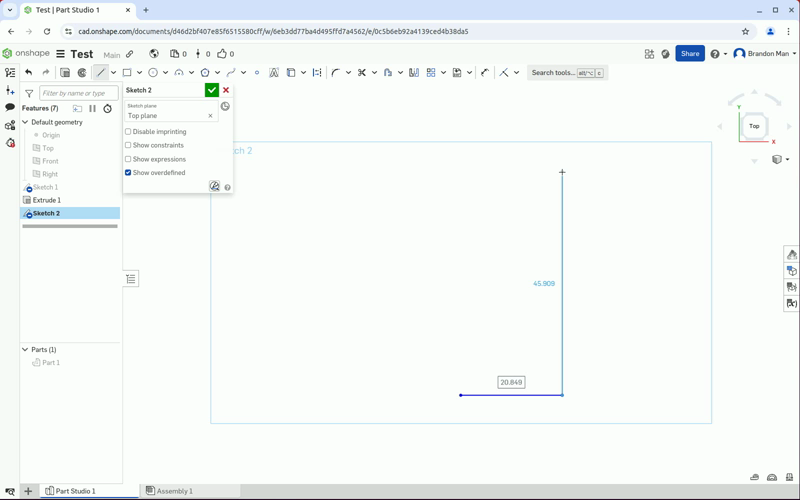
key_down(shift)
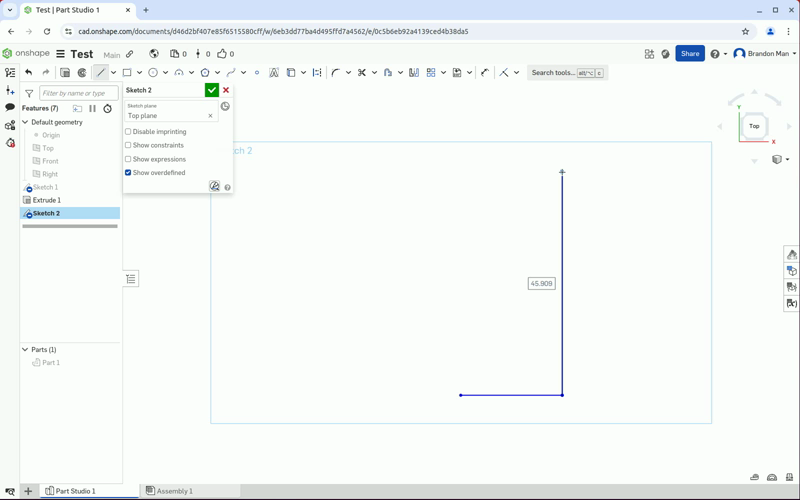
mouse_move(460, 171)
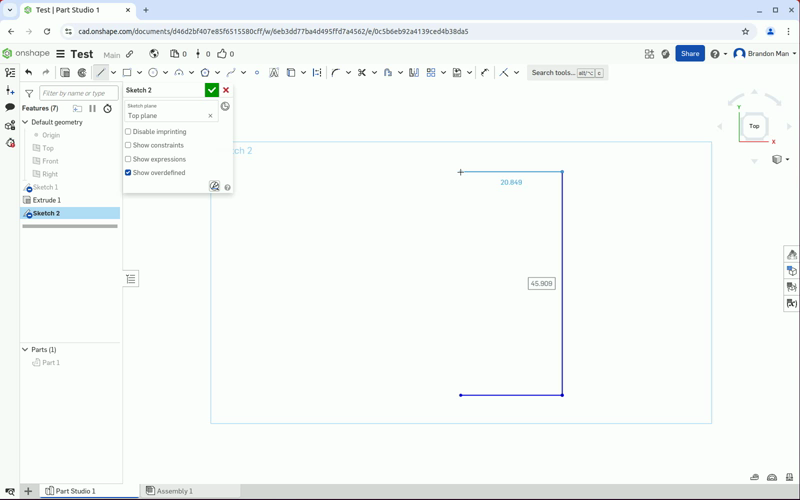
click(460, 171)
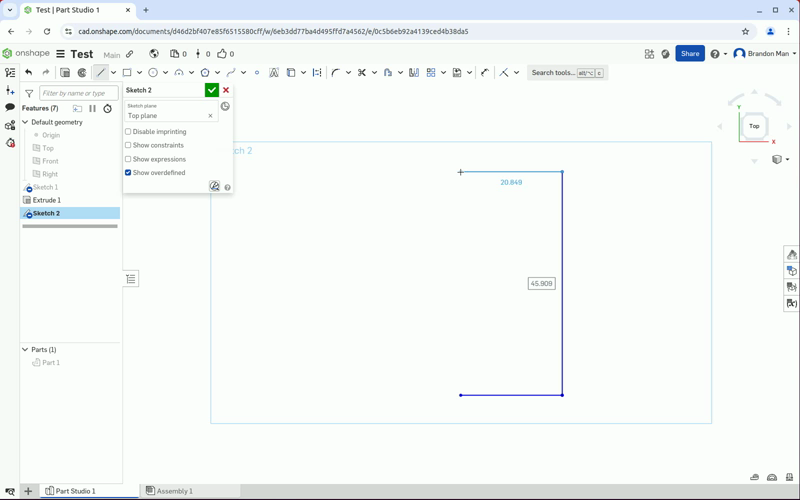
key_up(shift)
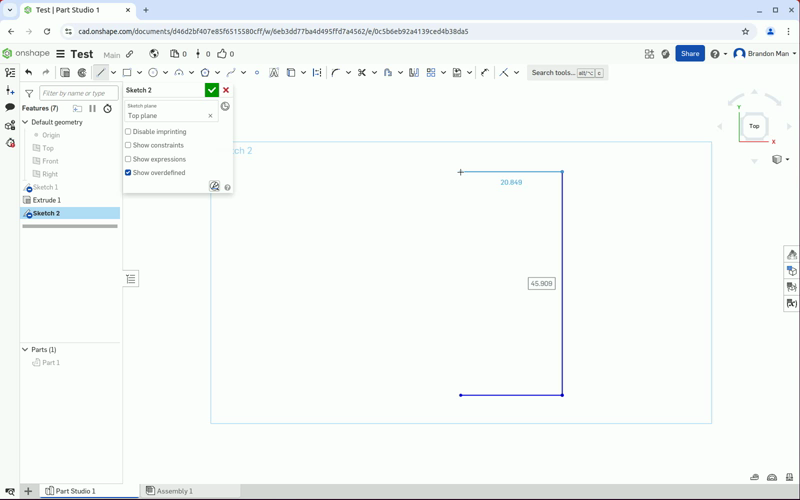
key_down(shift)
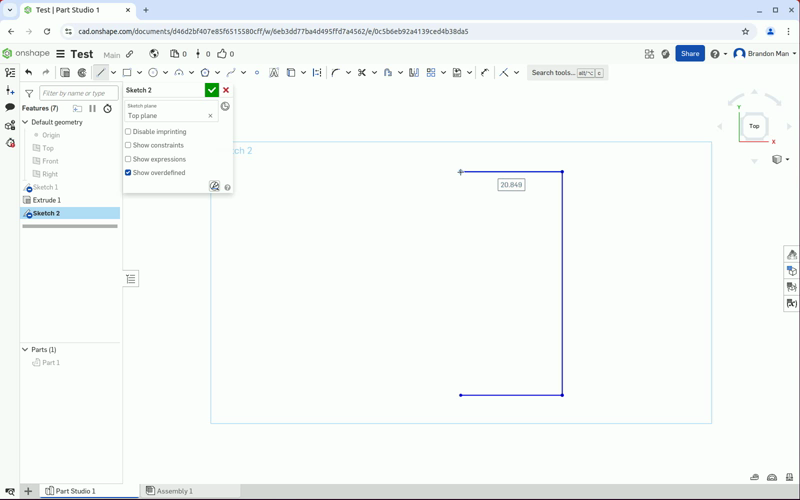
mouse_move(460, 395)
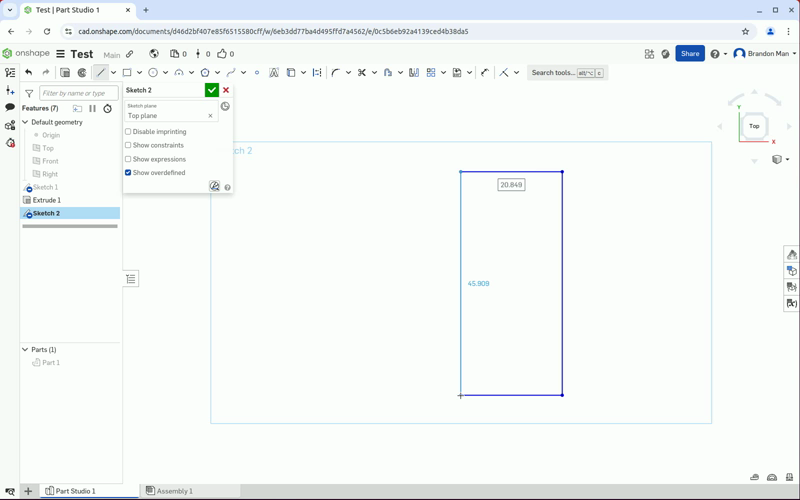
key_up(shift)
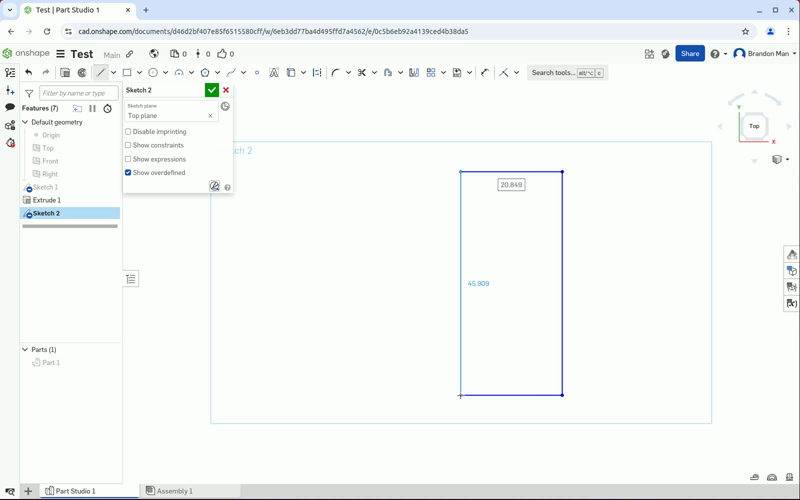
click(460, 395)
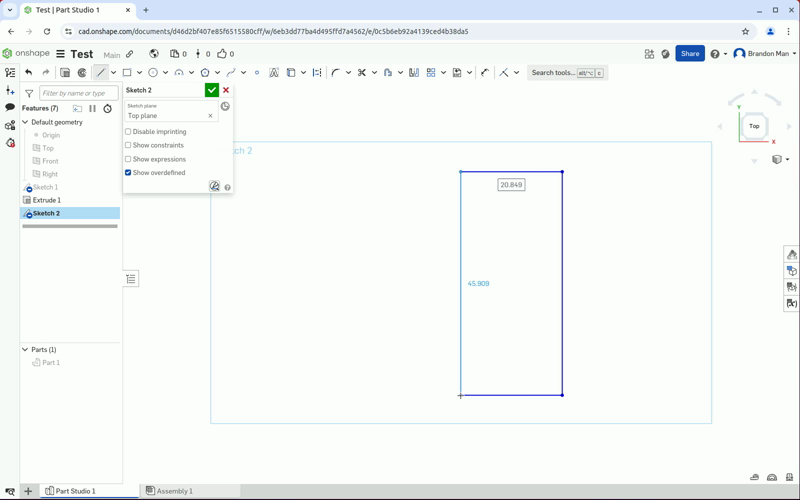
key(esc)
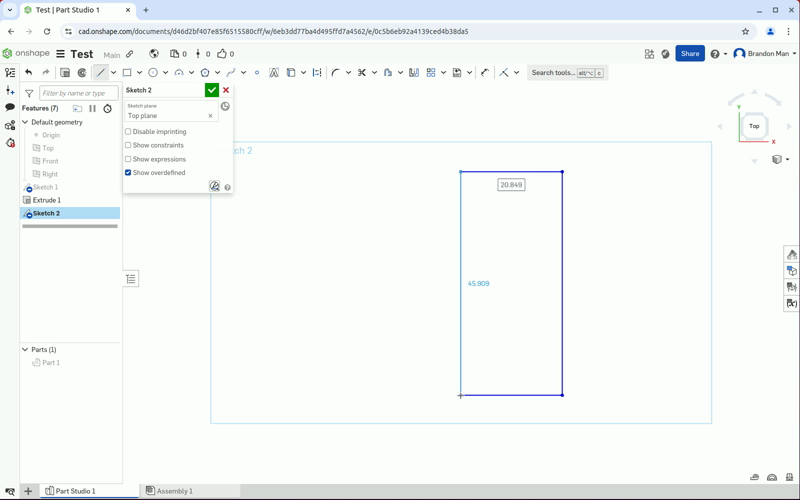
mouse_move(516, 341)
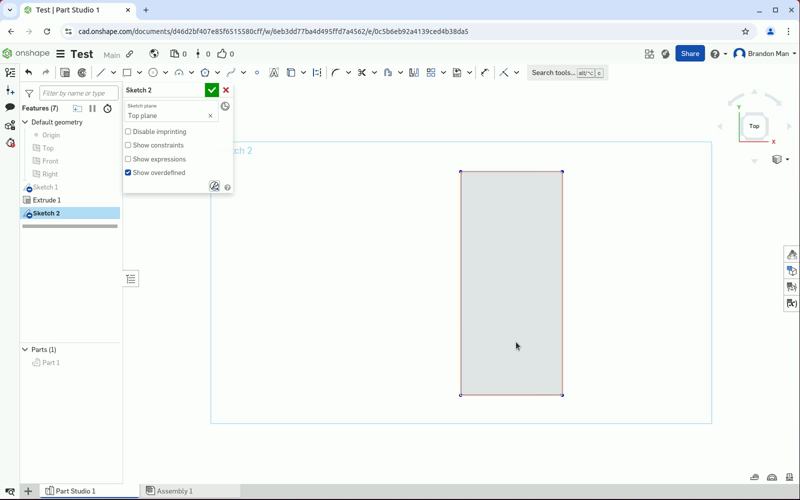
click(516, 341)
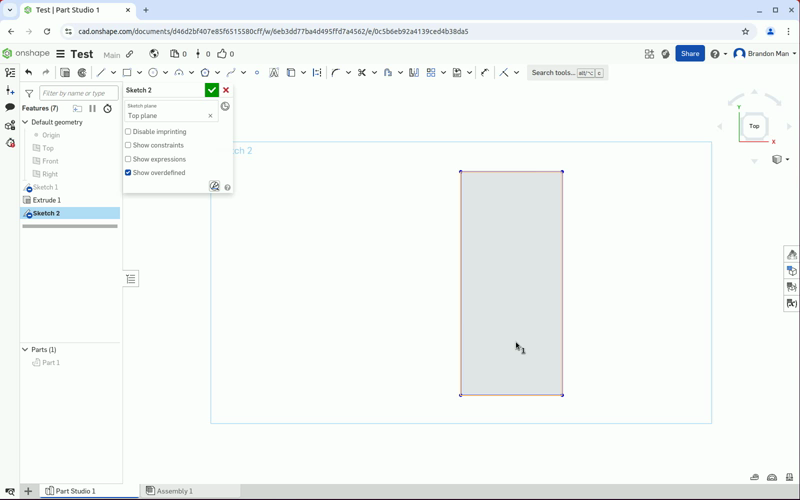
mouse_move(73, 352)
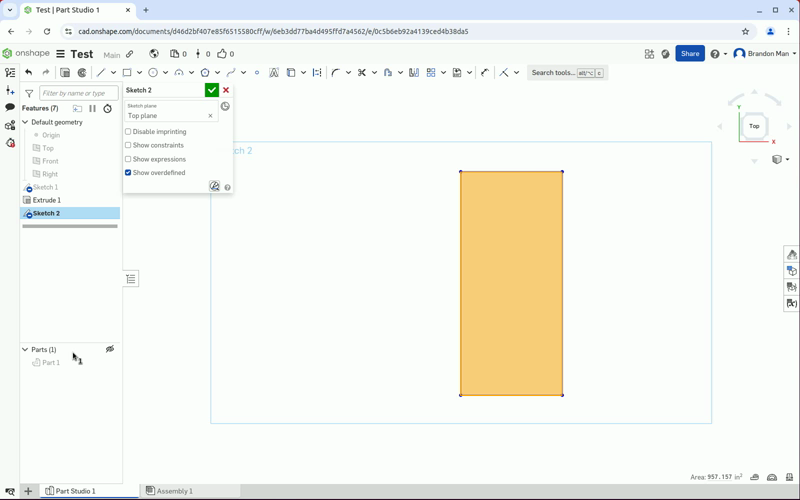
key(shift+y)
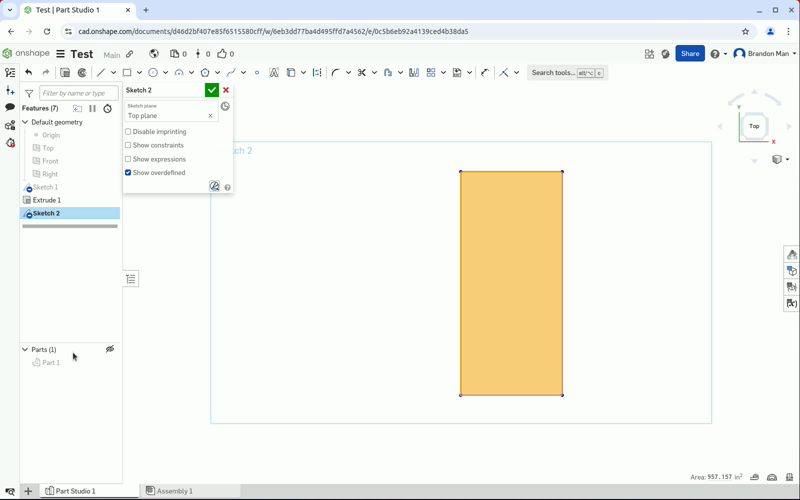
key(shift+e)
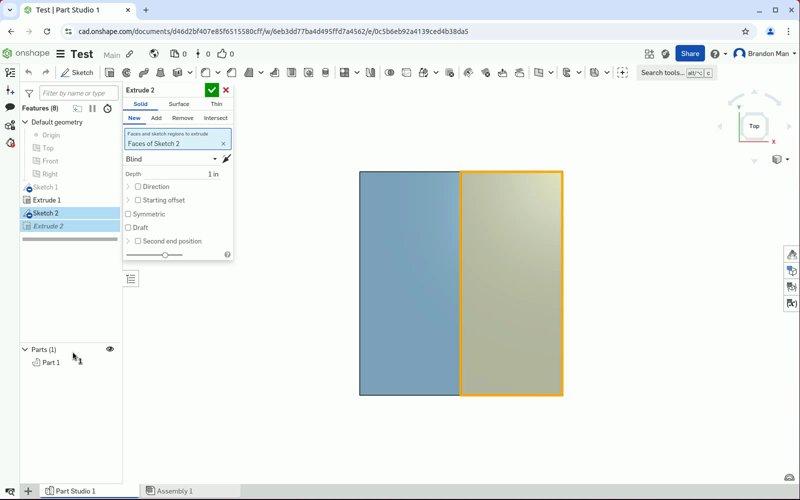
mouse_move(143, 106)
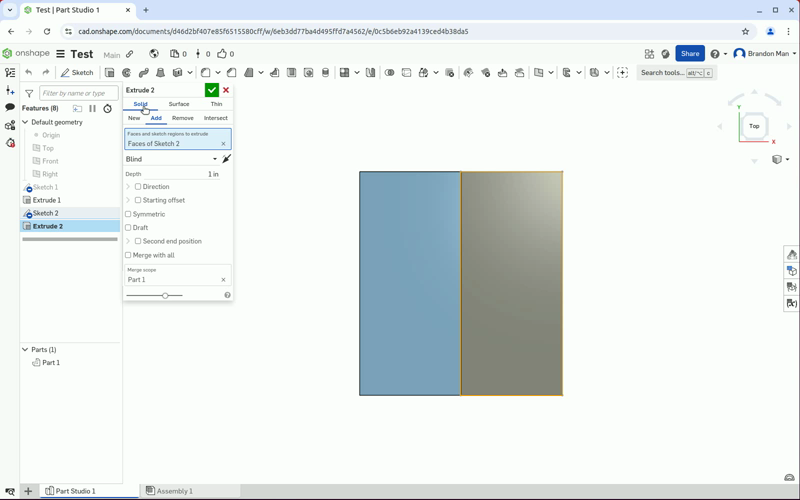
click(143, 106)
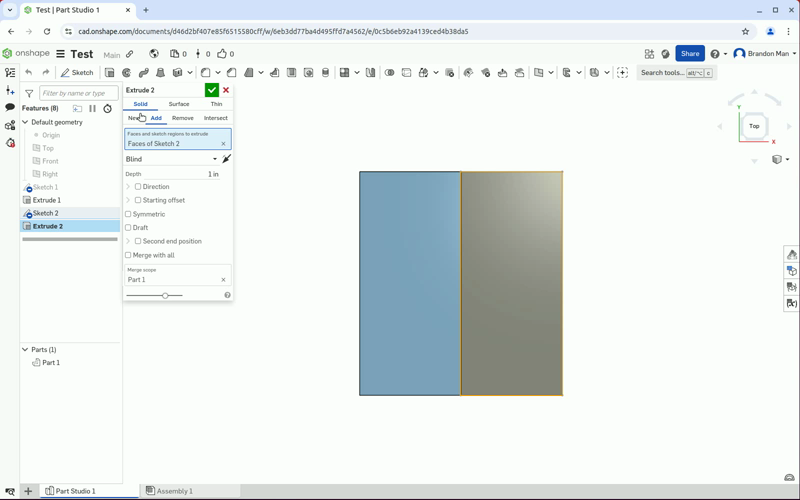
mouse_move(137, 120)
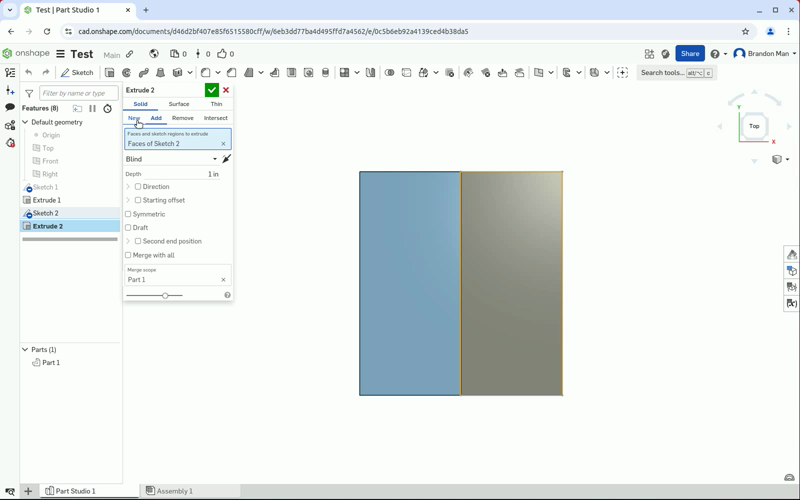
click(137, 120)
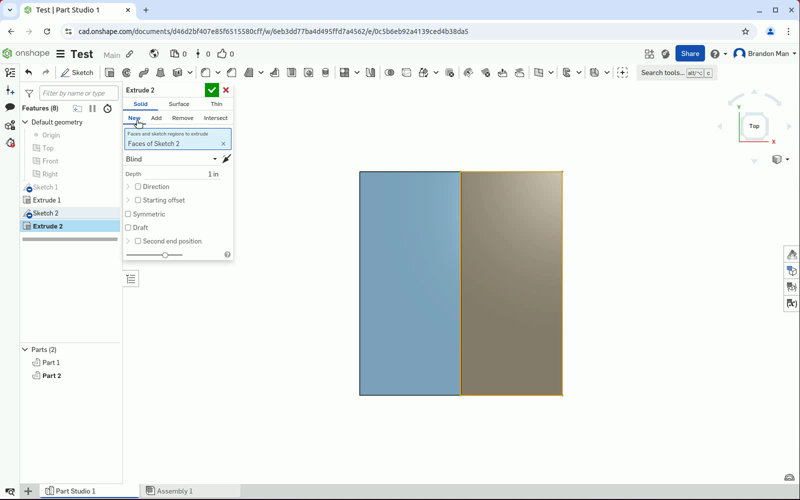
key(tab, 4)
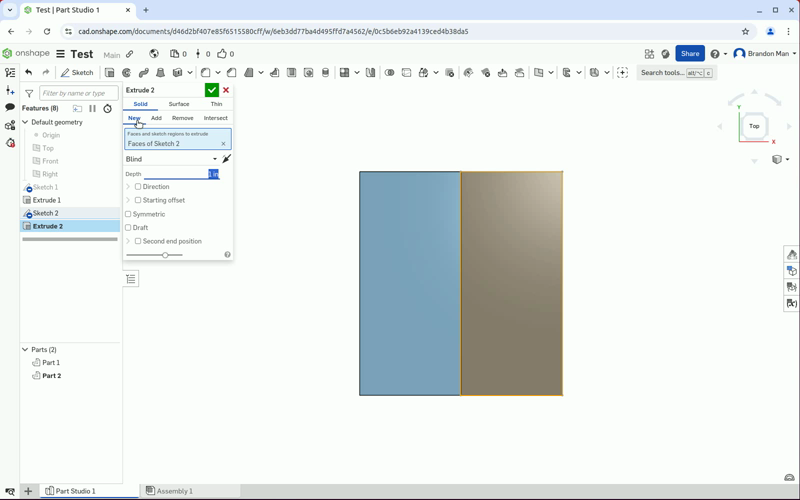
text(14.683)
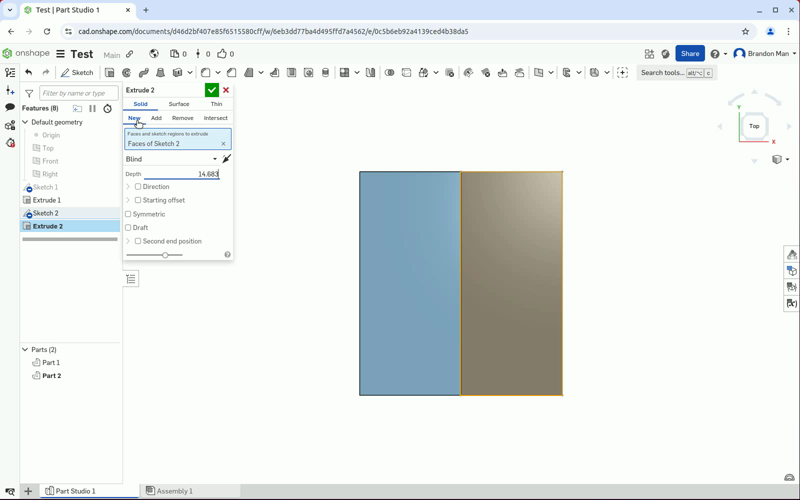
key(enter)
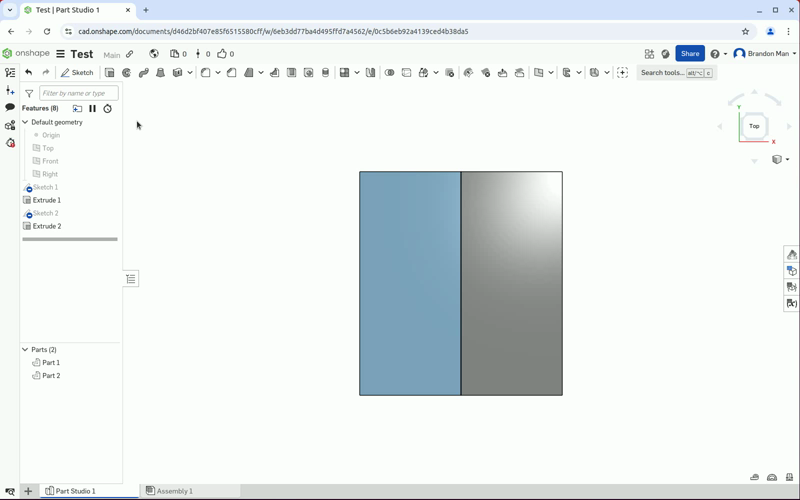
key(shift+h)
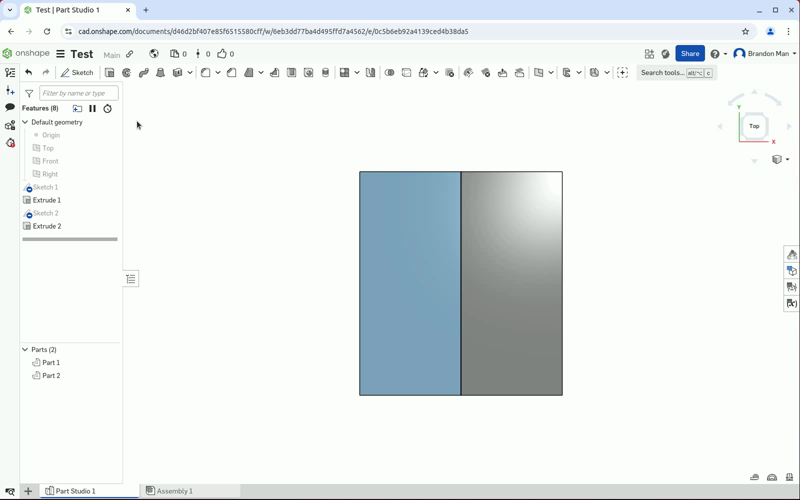
key(shift+h)
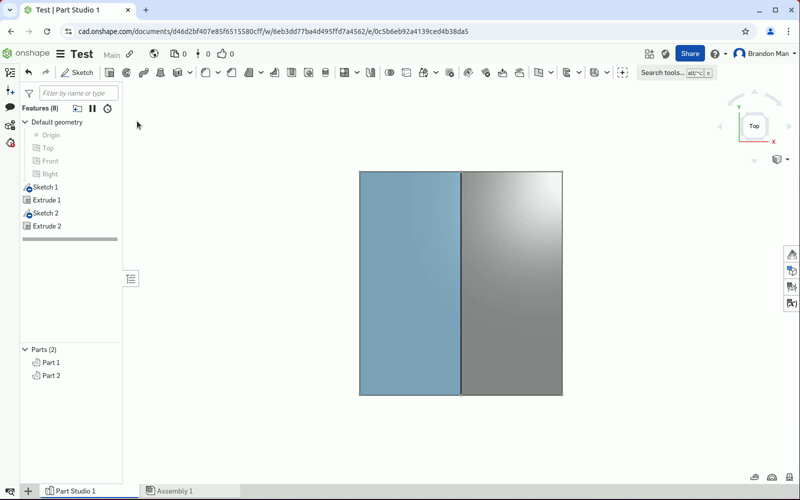
key(shift+7)
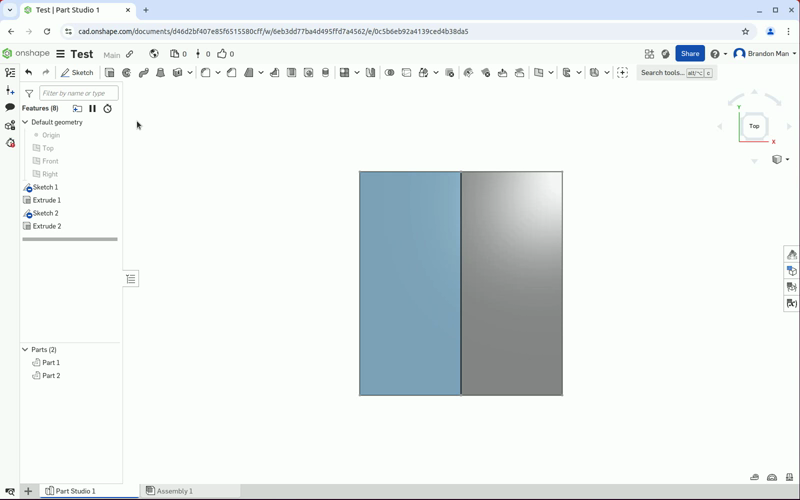
key(up, 3)
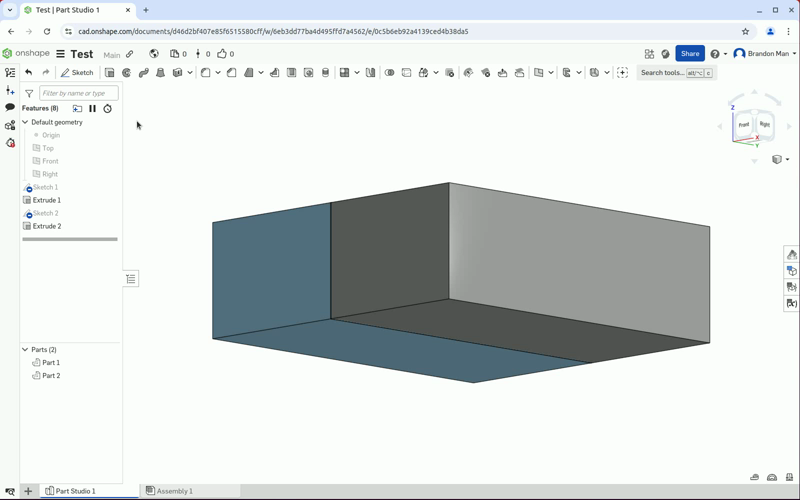
key(left, 3)
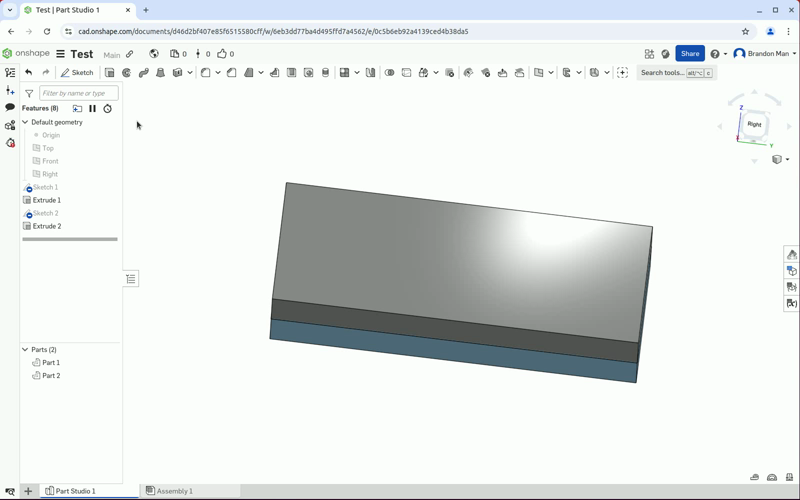
key(right, 3)
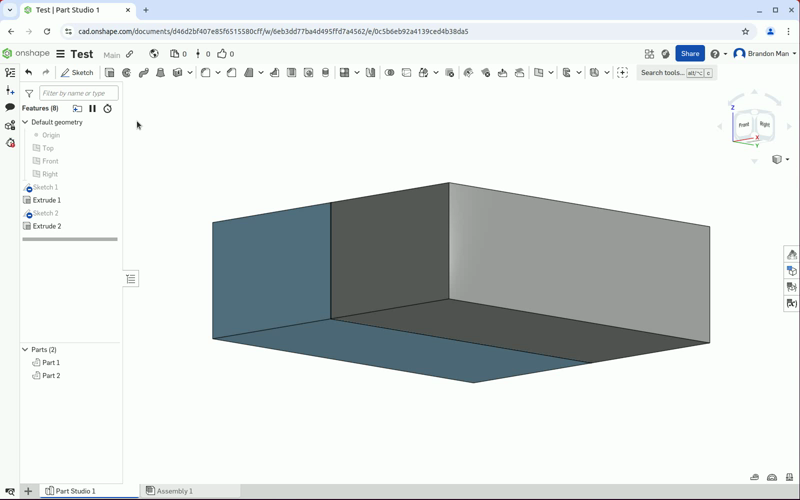
key(down, 3)
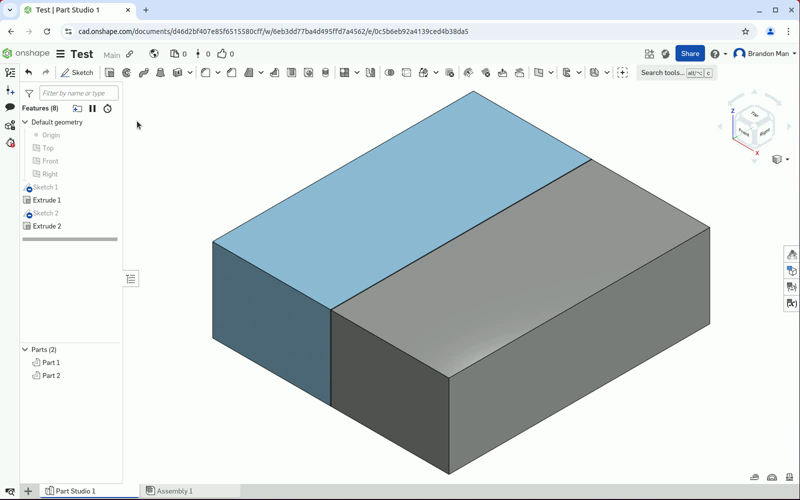
mouse_move(73, 189)
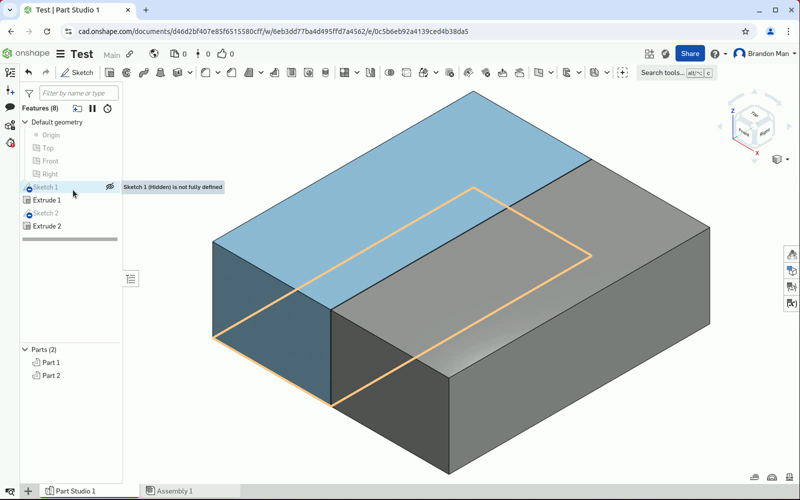
click(73, 189)